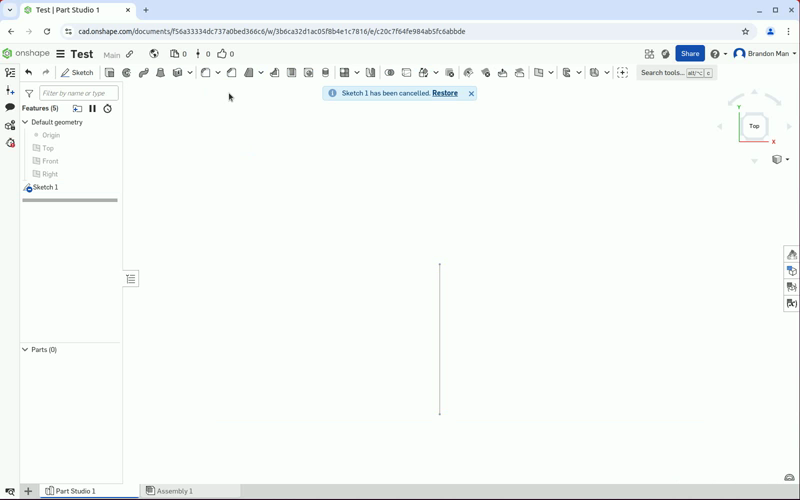
key(shift+h)
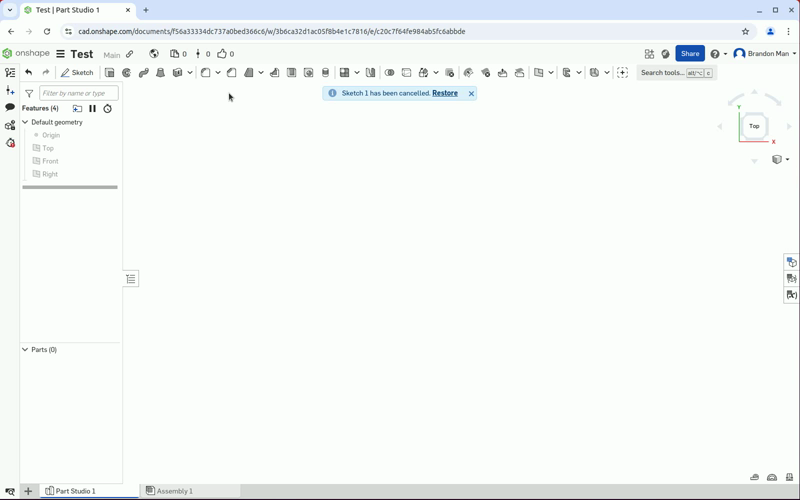
mouse_move(73, 352)
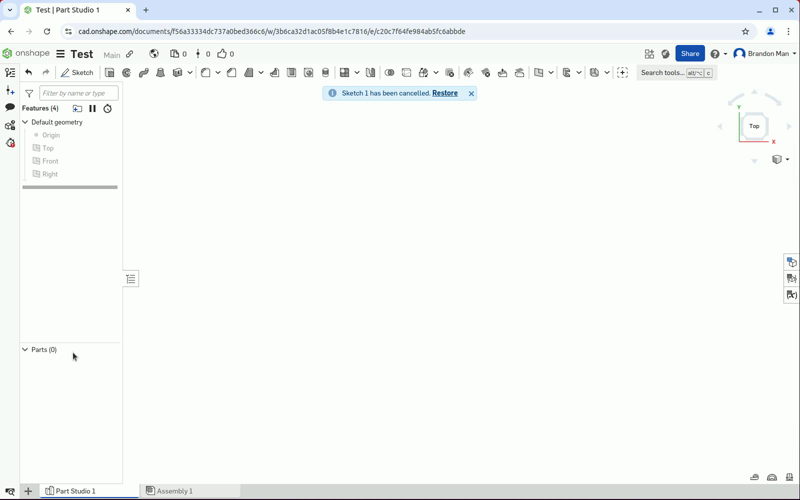
key(y)
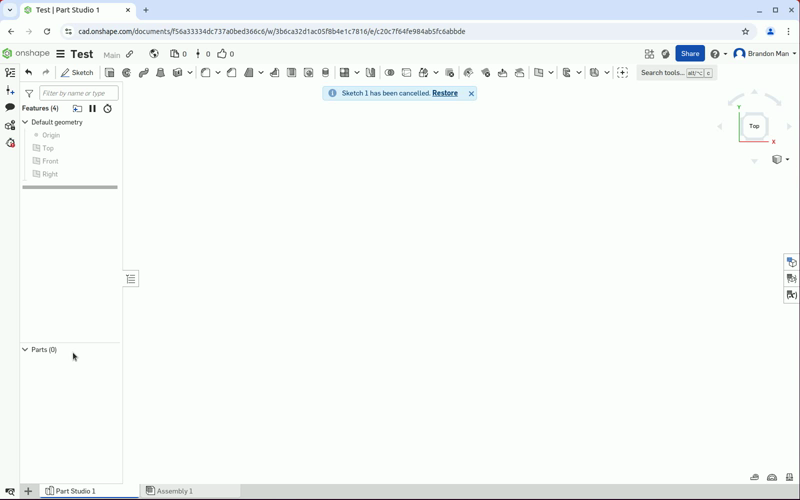
key(shift+p)
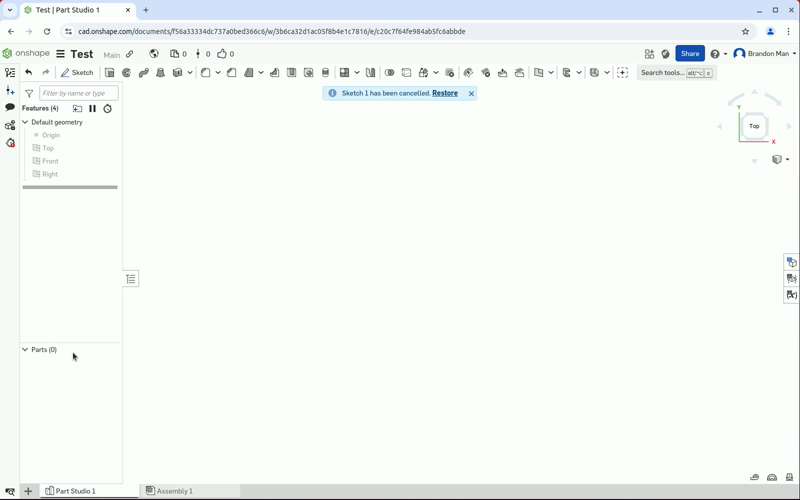
key(space)
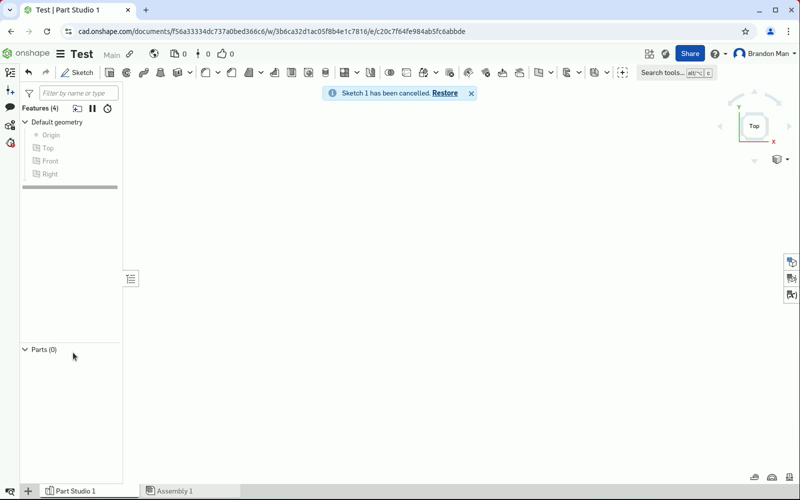
key_down(shift)
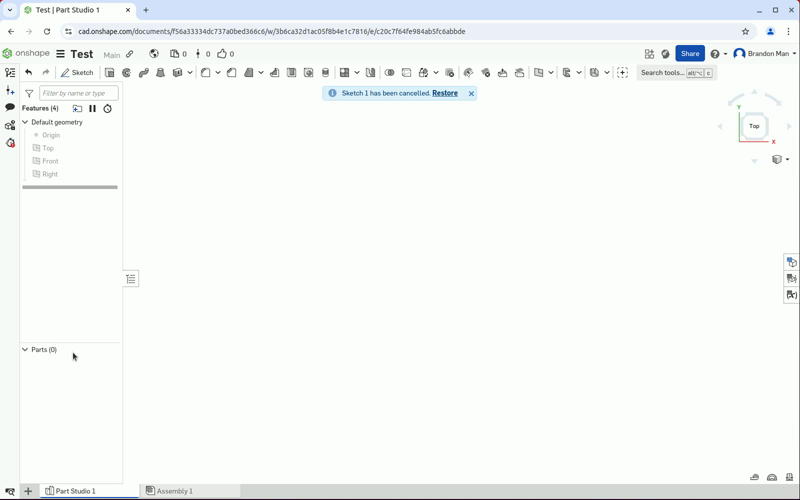
key(up)
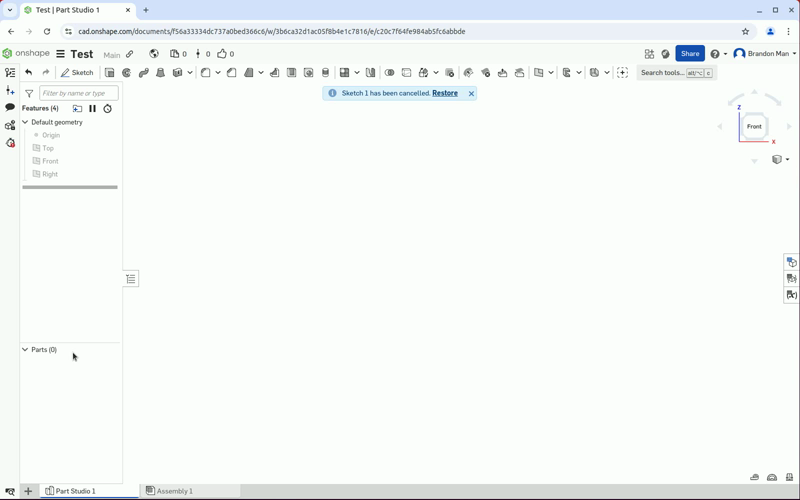
key_up(shift)
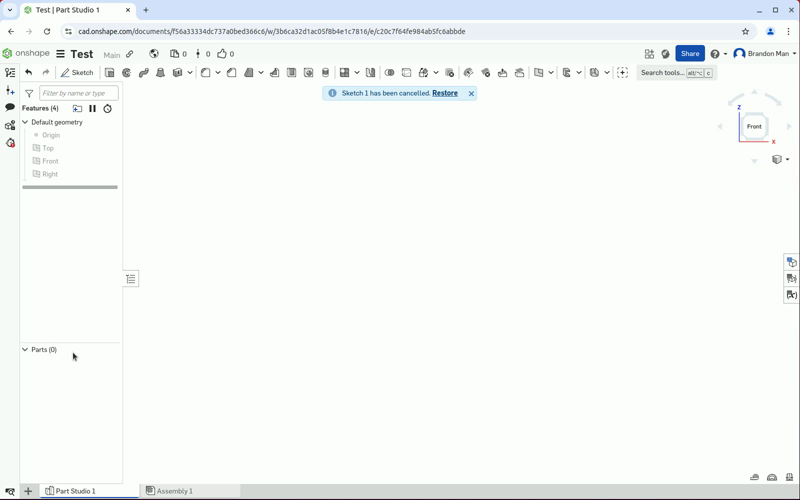
mouse_move(73, 352)
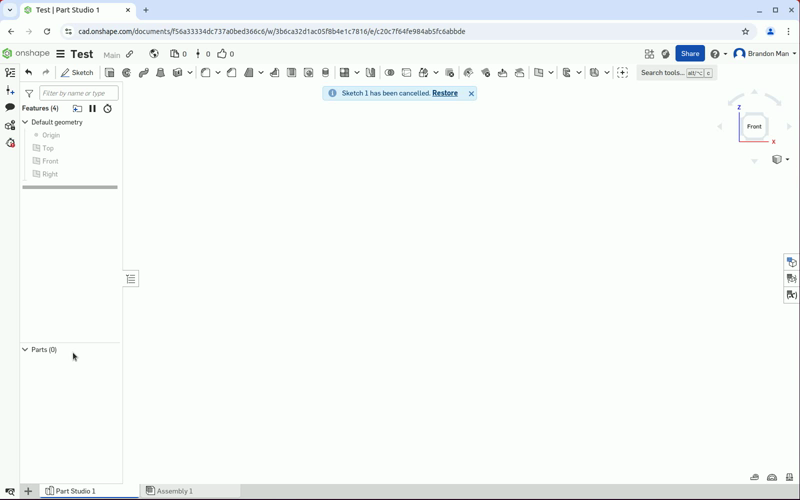
key(shift+y)
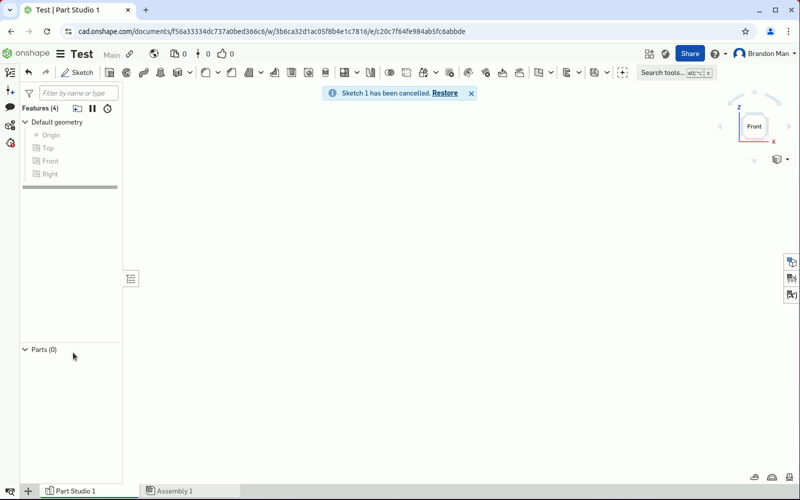
key(shift+s)
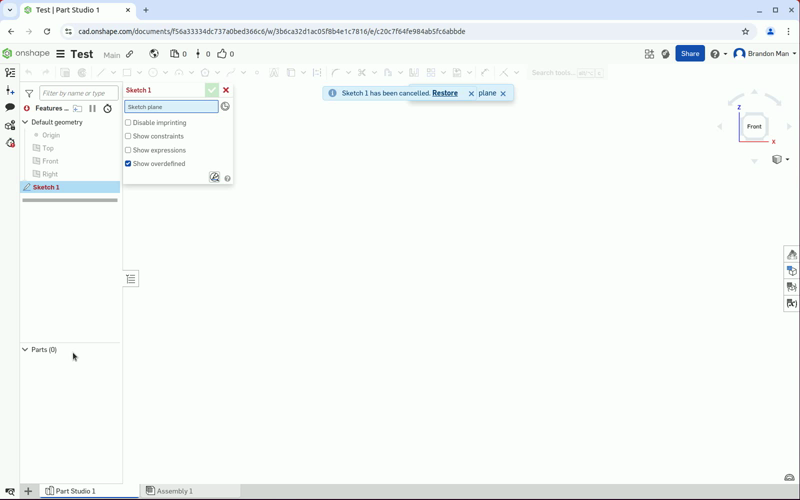
mouse_move(73, 163)
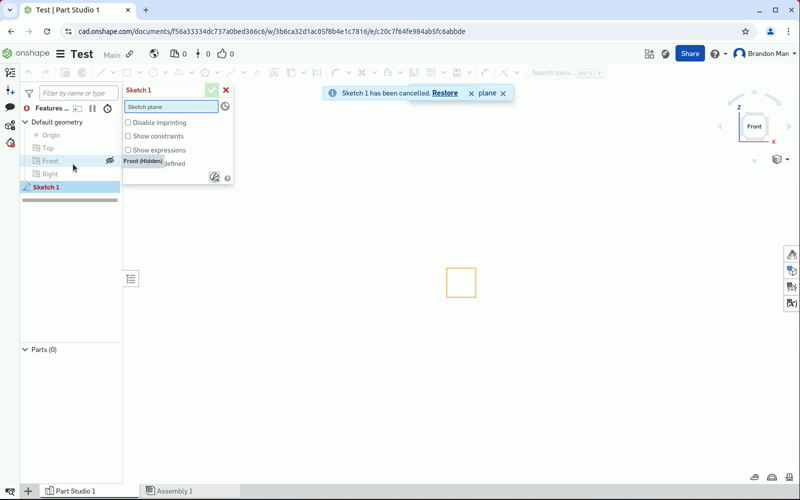
click(73, 163)
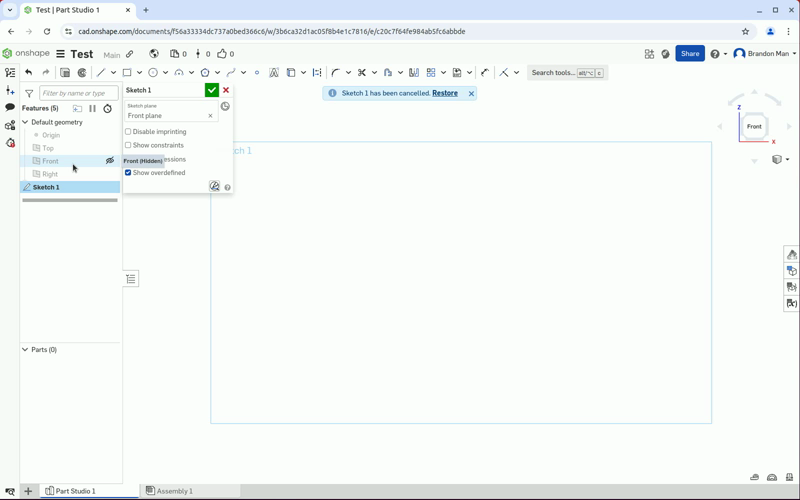
mouse_move(73, 352)
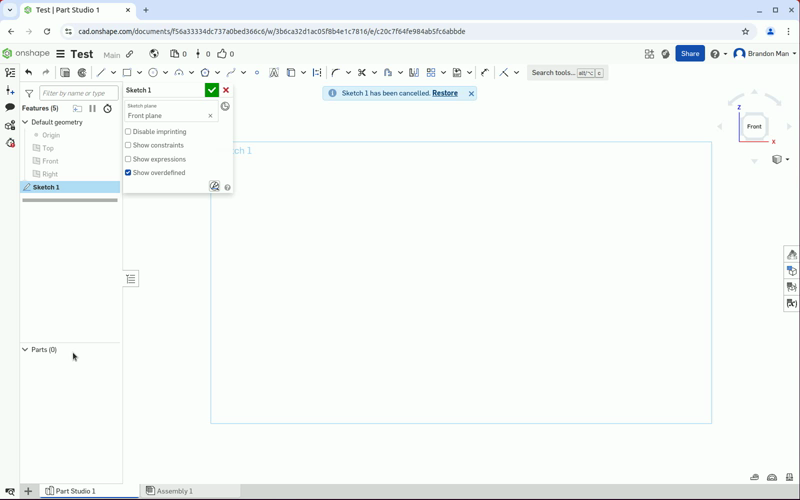
key(y)
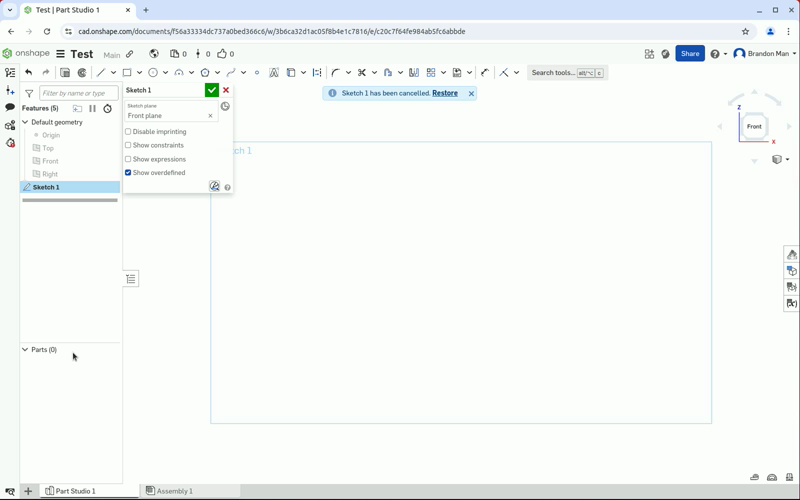
key(l)
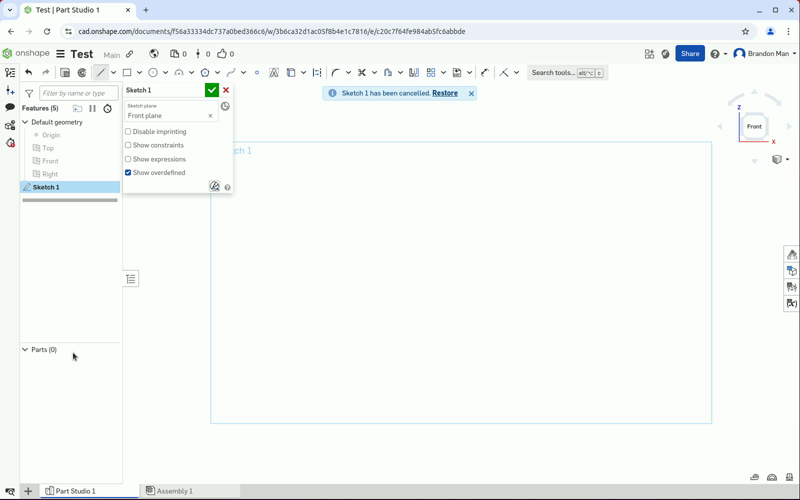
key_down(shift)
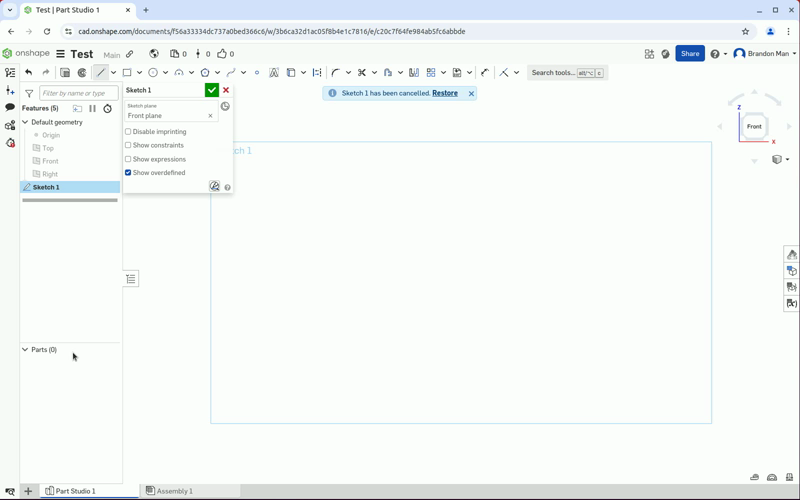
mouse_move(419, 282)
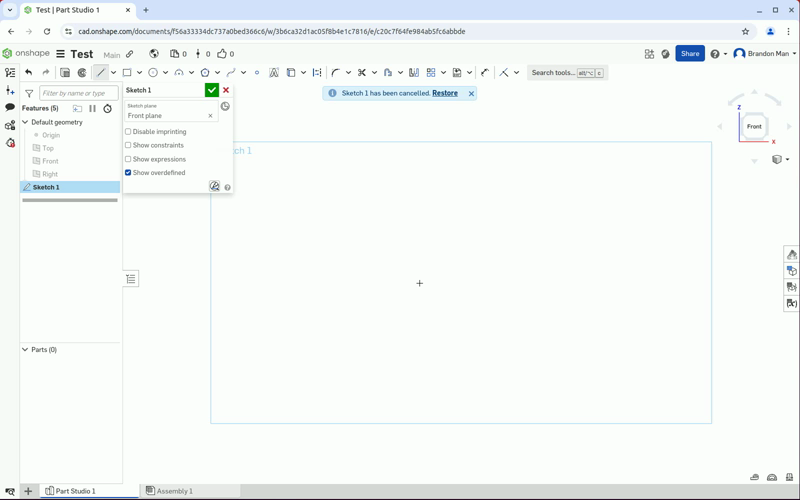
click(419, 282)
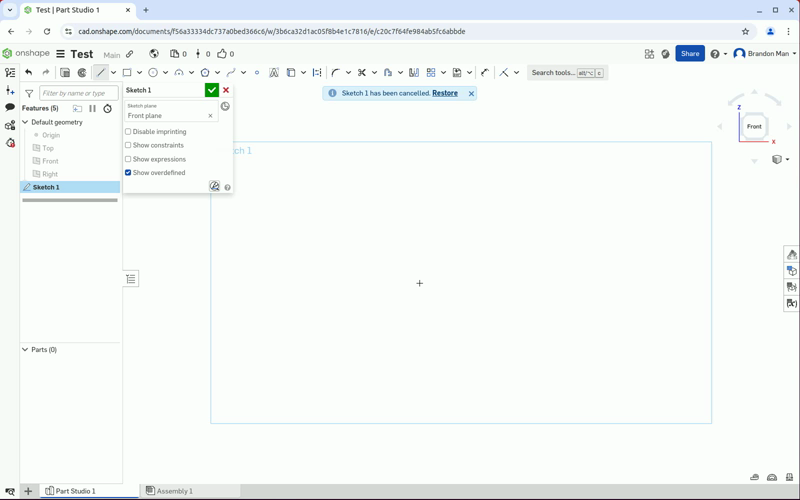
key_up(shift)
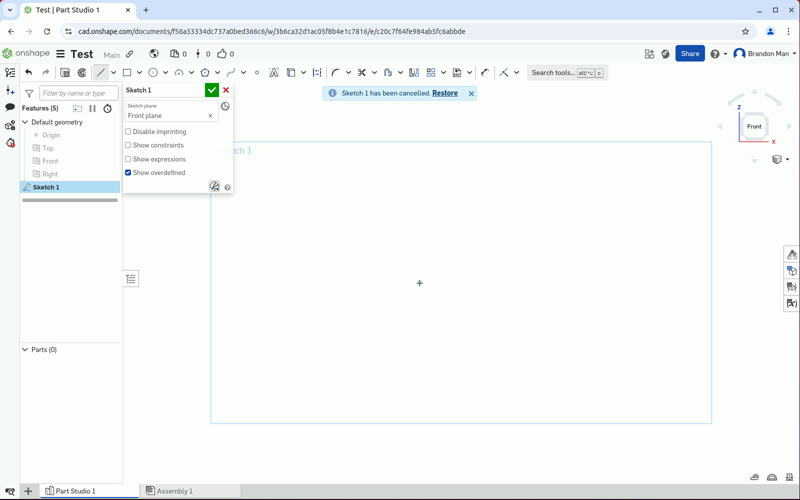
key_down(shift)
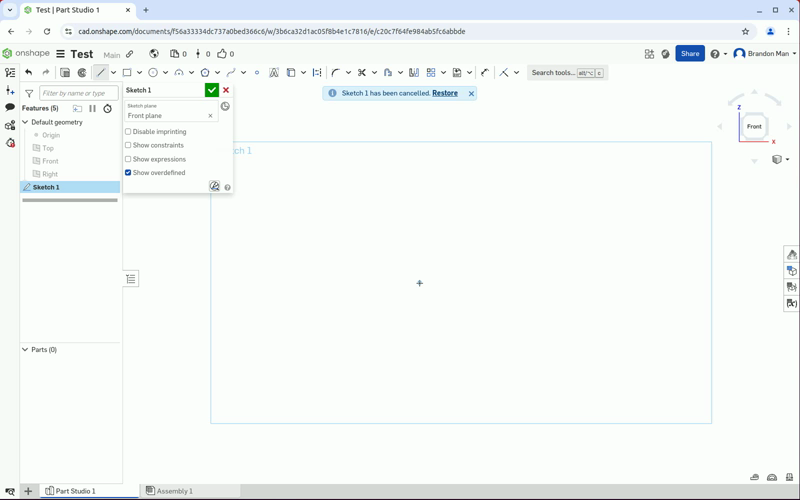
mouse_move(502, 282)
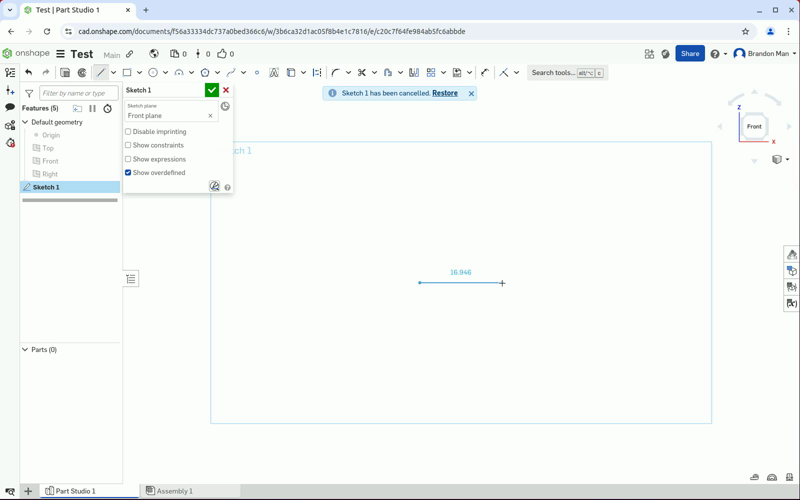
click(502, 282)
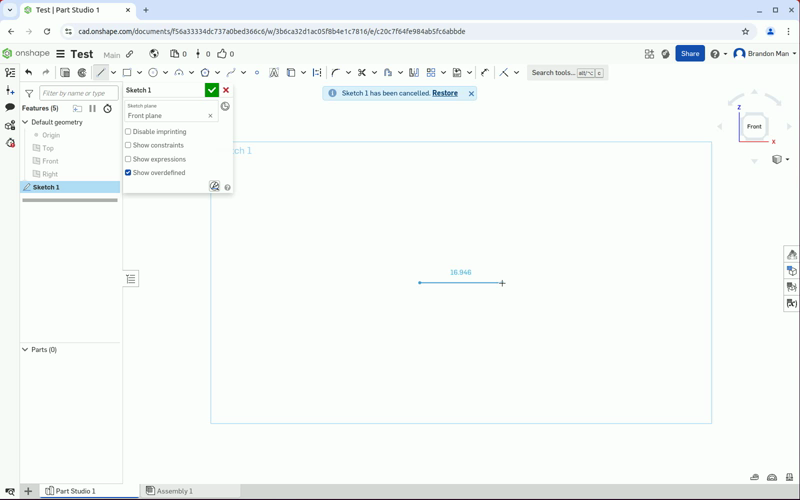
key_up(shift)
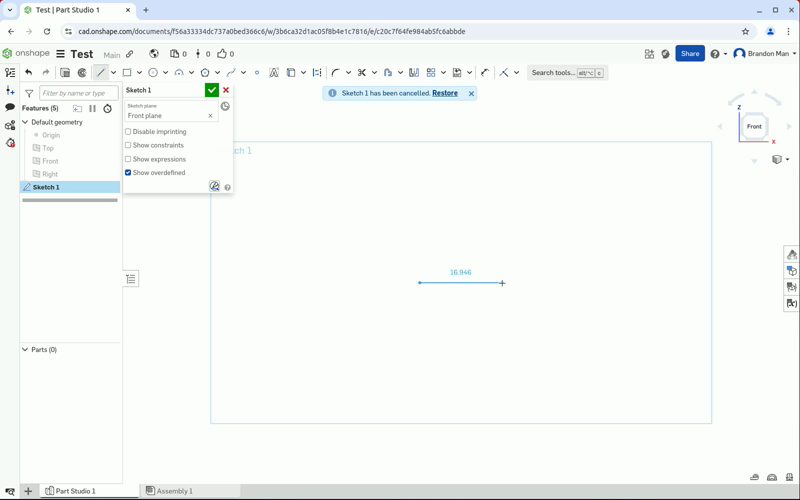
key_down(shift)
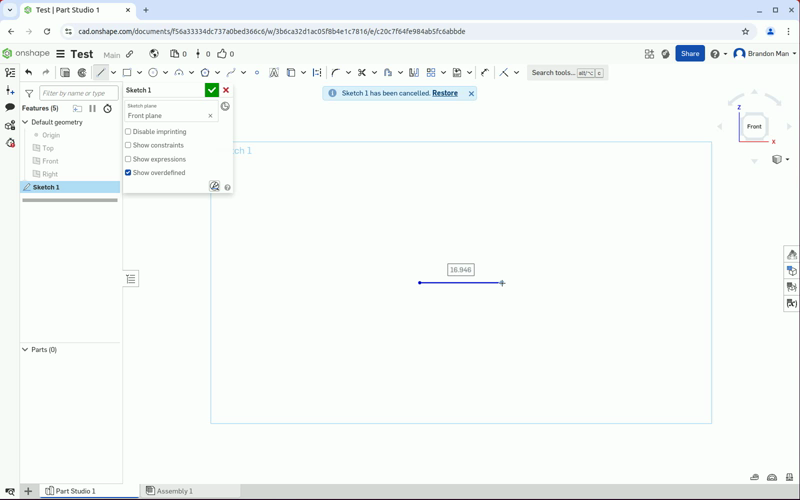
mouse_move(532, 282)
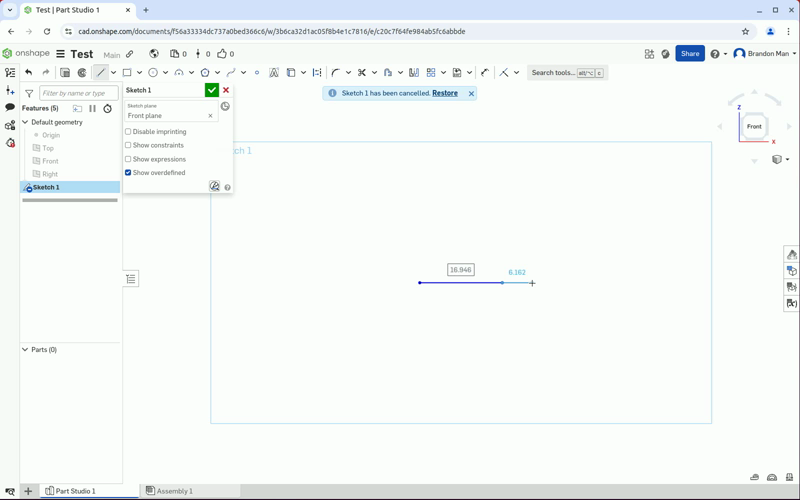
mouse_move(502, 255)
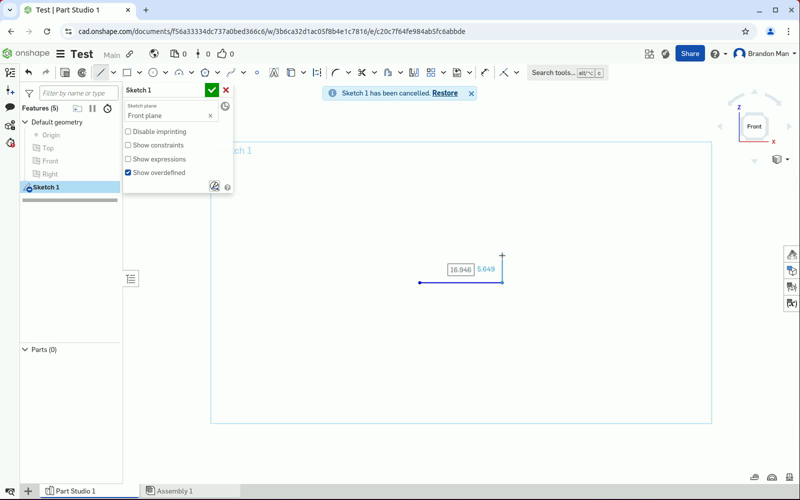
click(502, 255)
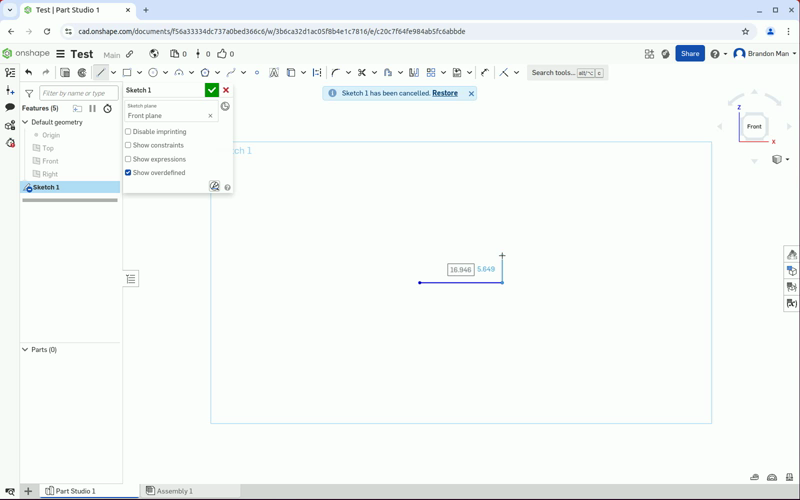
key_up(shift)
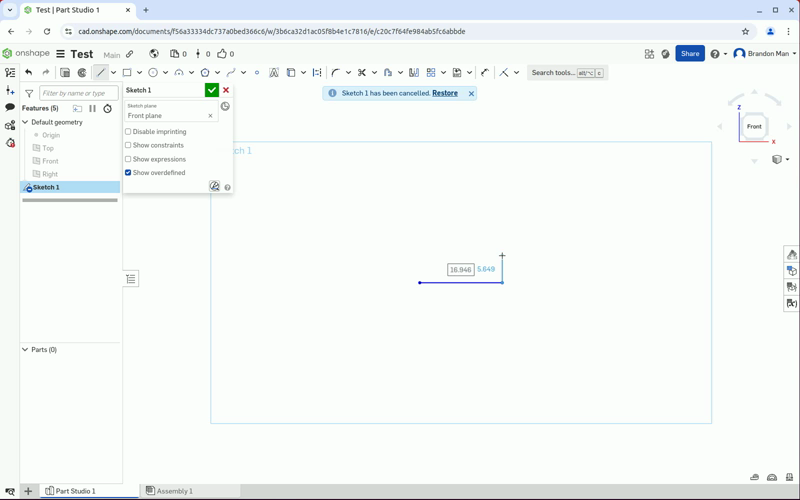
key_down(shift)
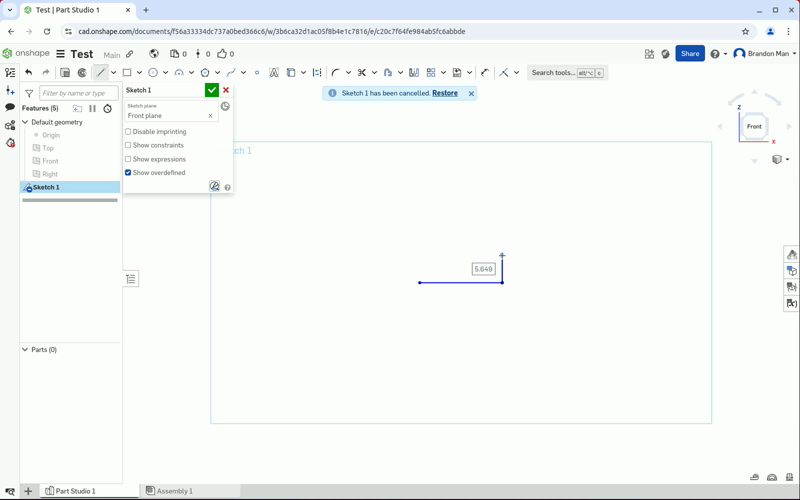
mouse_move(532, 255)
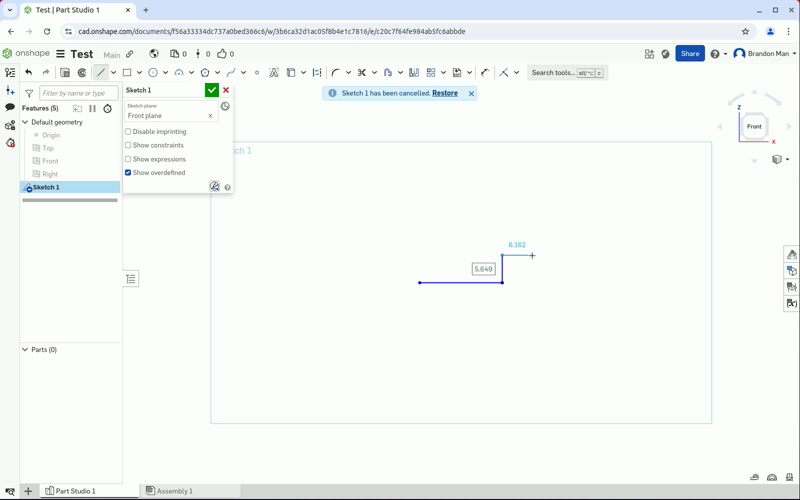
mouse_move(461, 240)
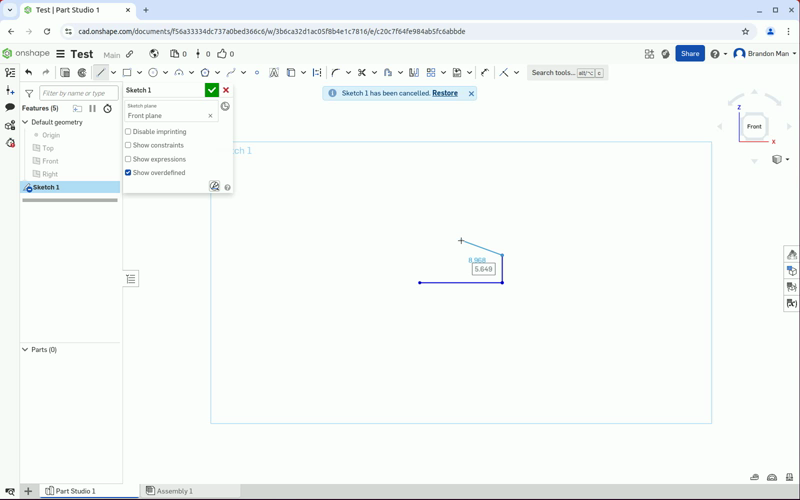
click(461, 240)
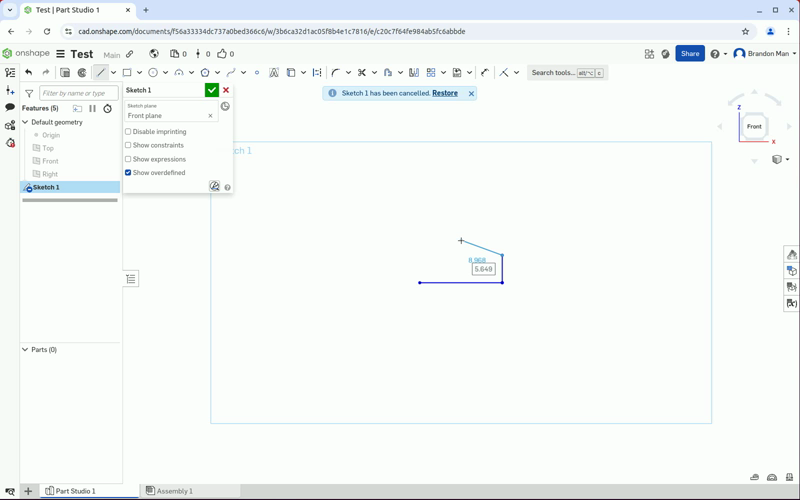
key_up(shift)
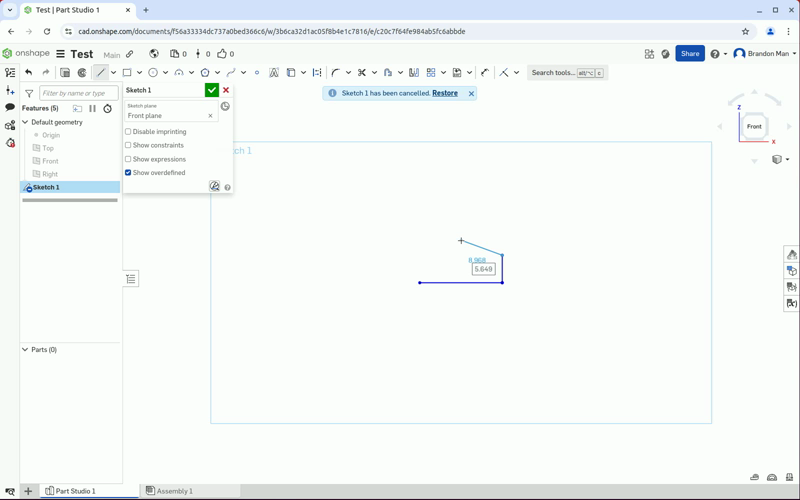
key_down(shift)
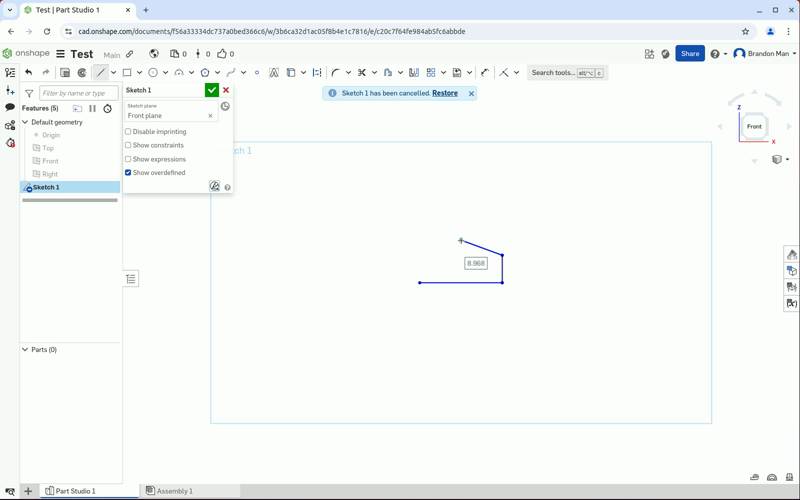
mouse_move(491, 240)
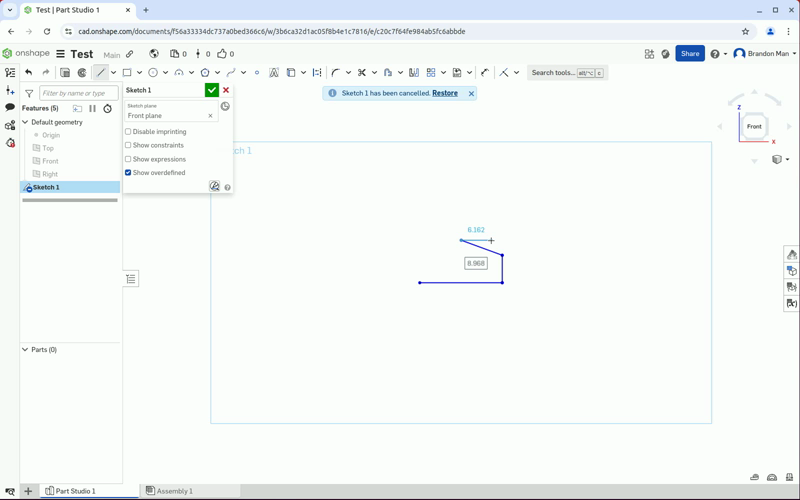
mouse_move(419, 255)
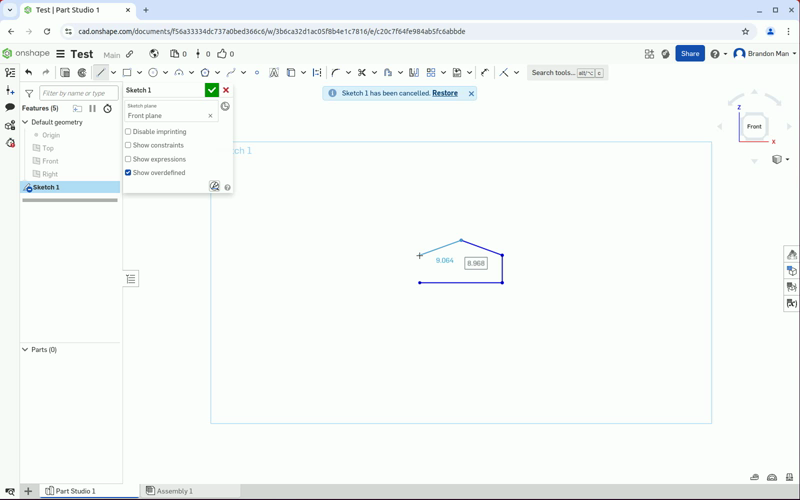
click(419, 255)
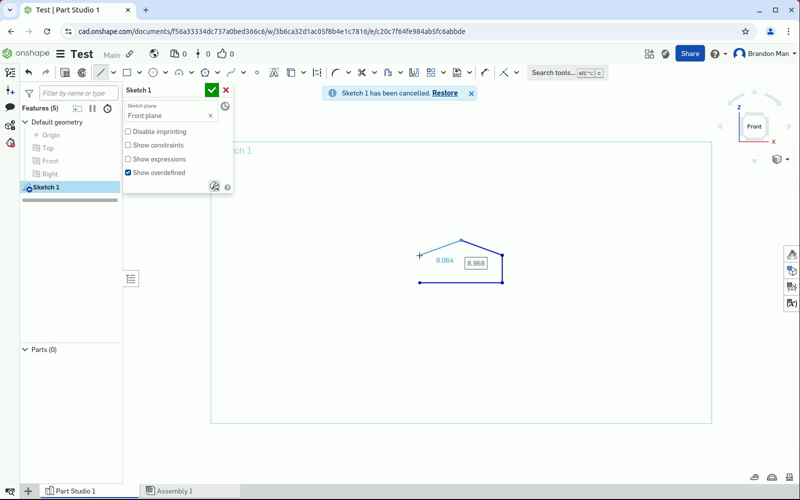
key_up(shift)
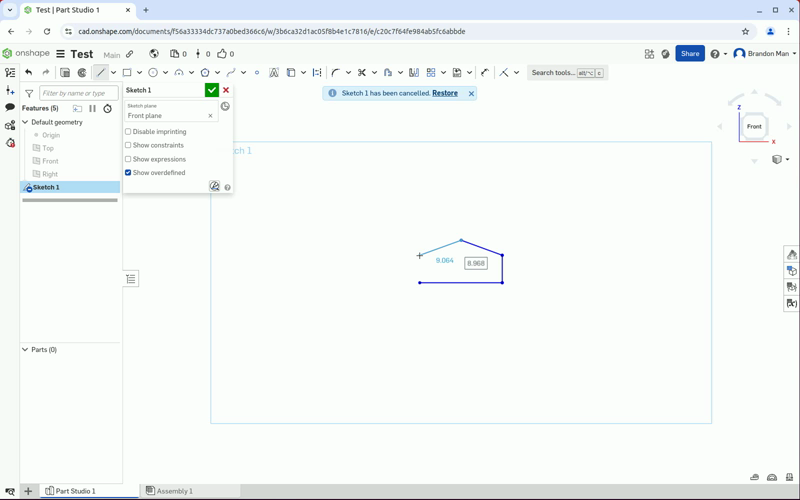
mouse_move(449, 255)
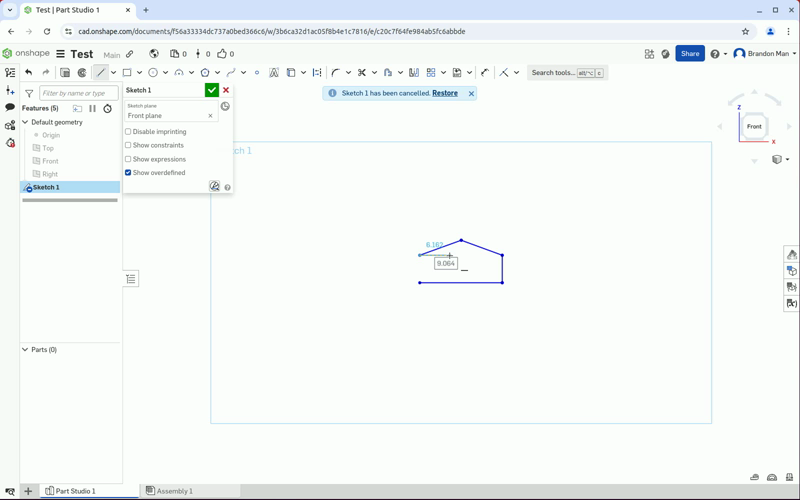
key_down(shift)
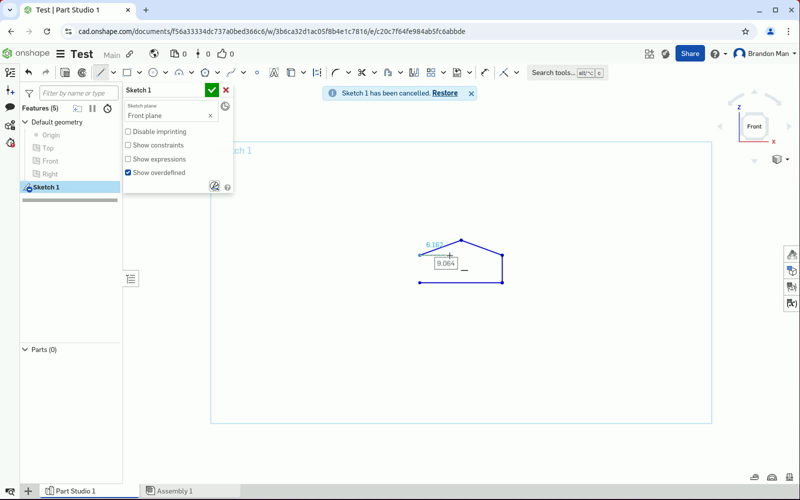
mouse_move(419, 282)
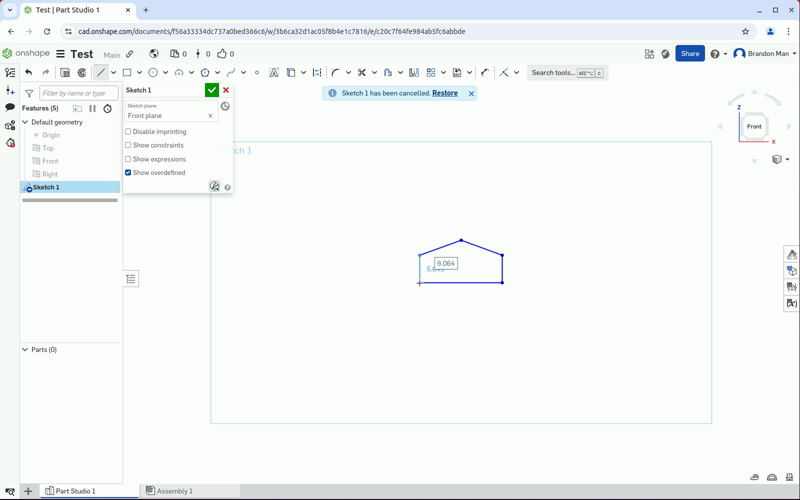
key_up(shift)
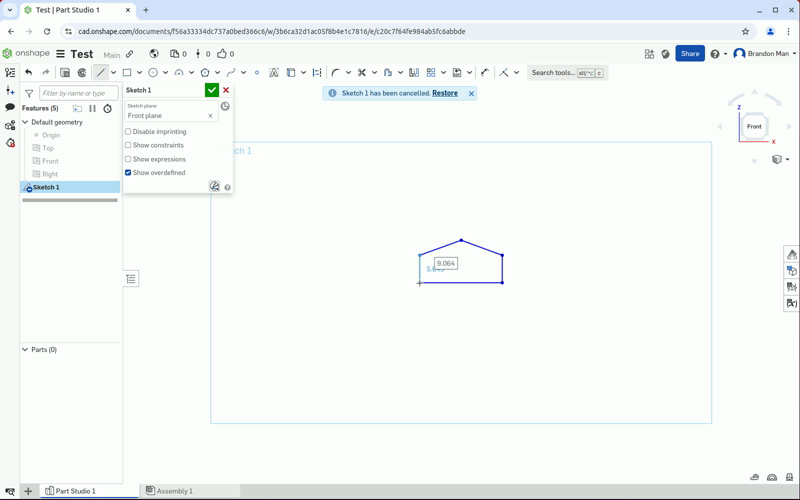
click(419, 282)
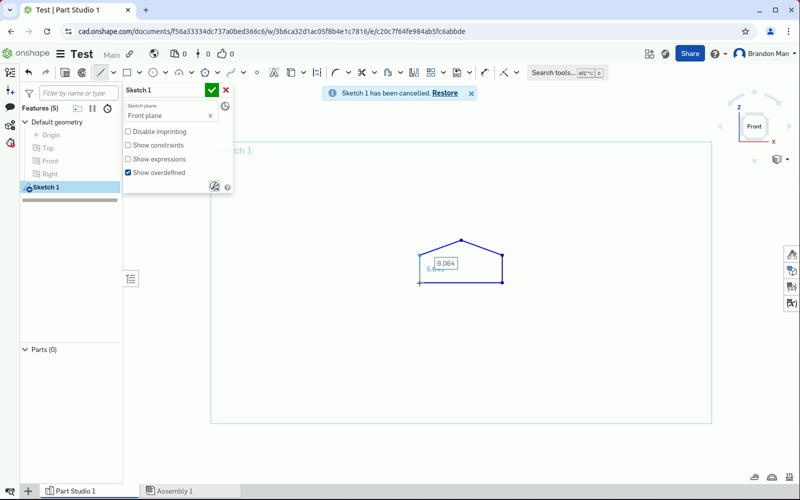
key(esc)
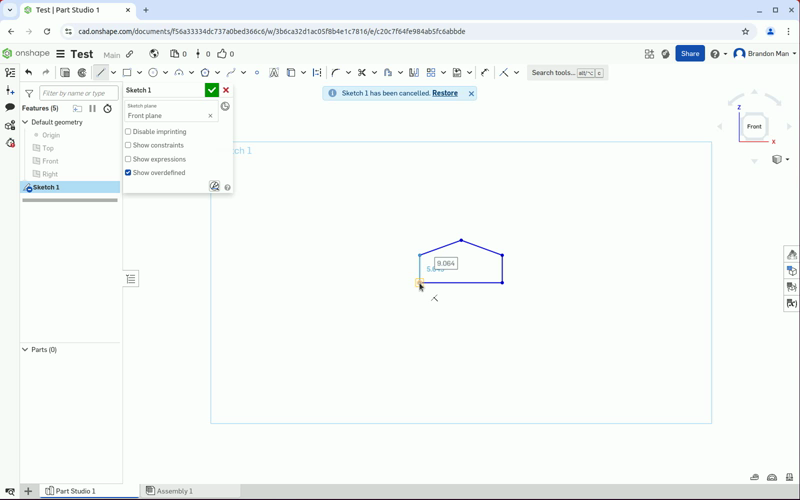
mouse_move(483, 266)
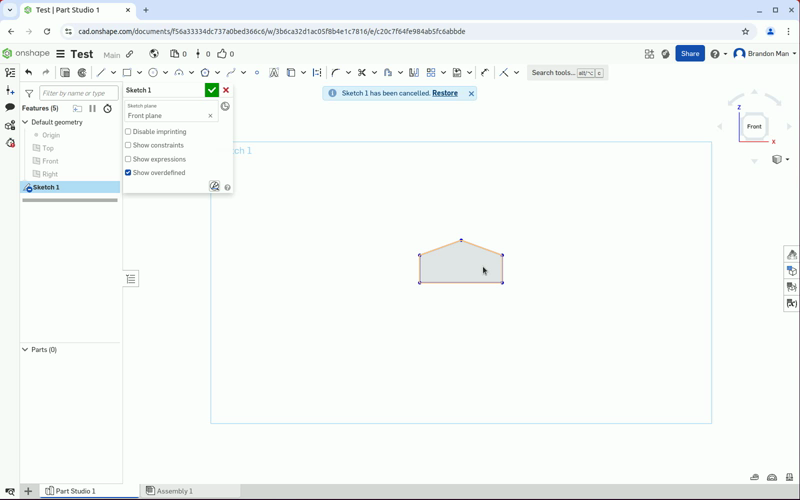
click(483, 266)
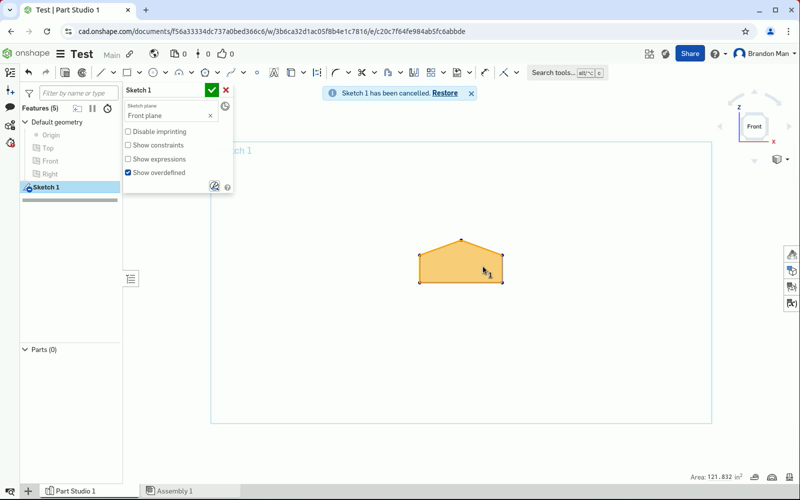
mouse_move(73, 352)
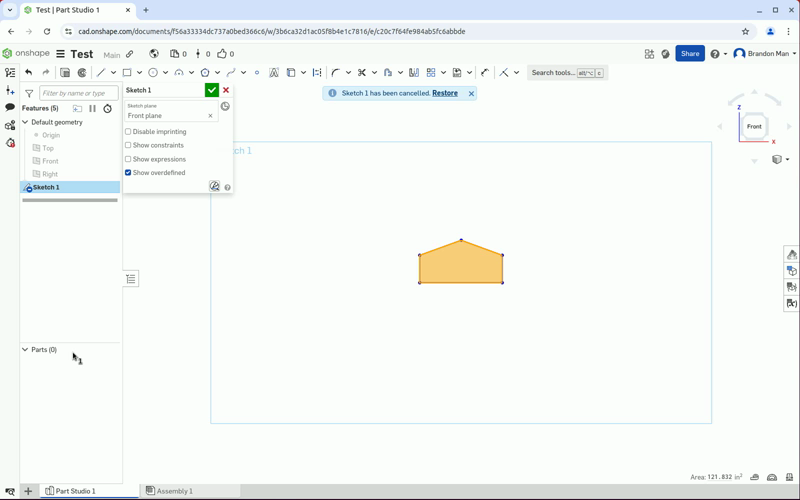
key(shift+y)
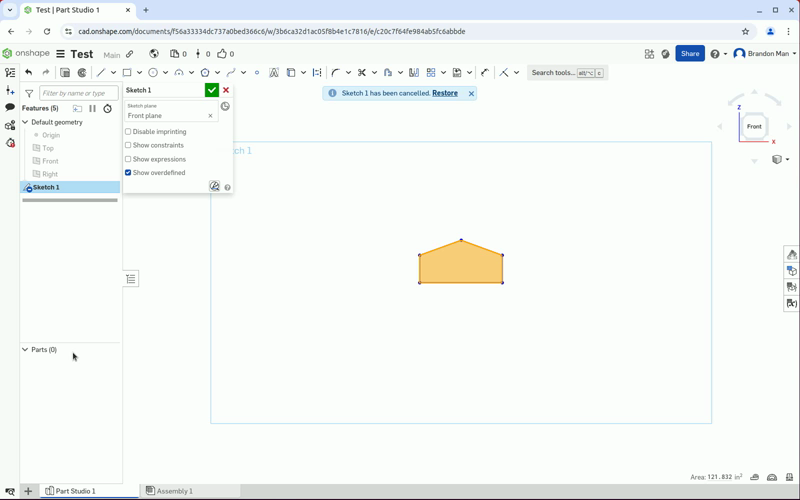
key(shift+e)
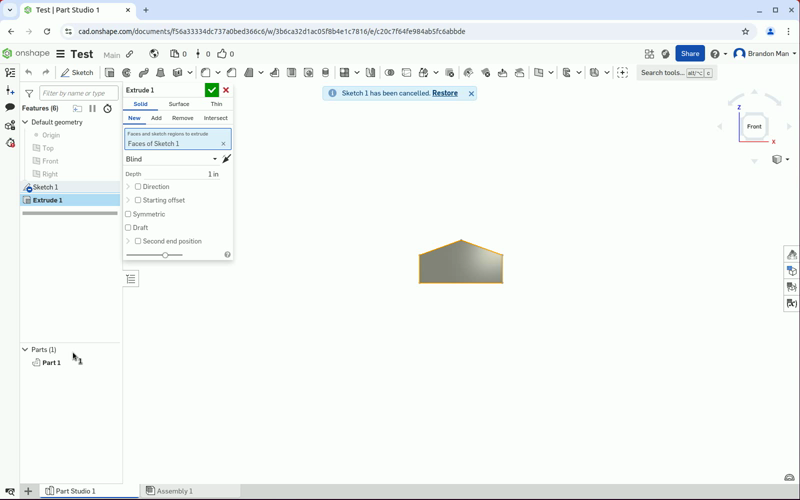
mouse_move(143, 106)
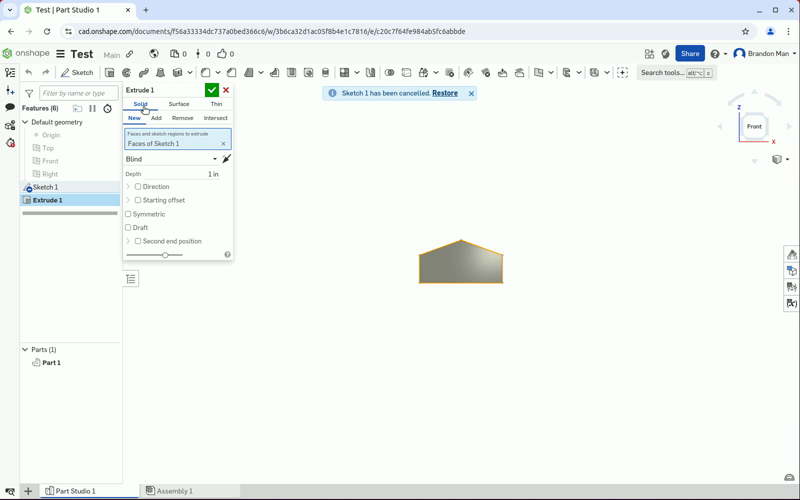
click(143, 106)
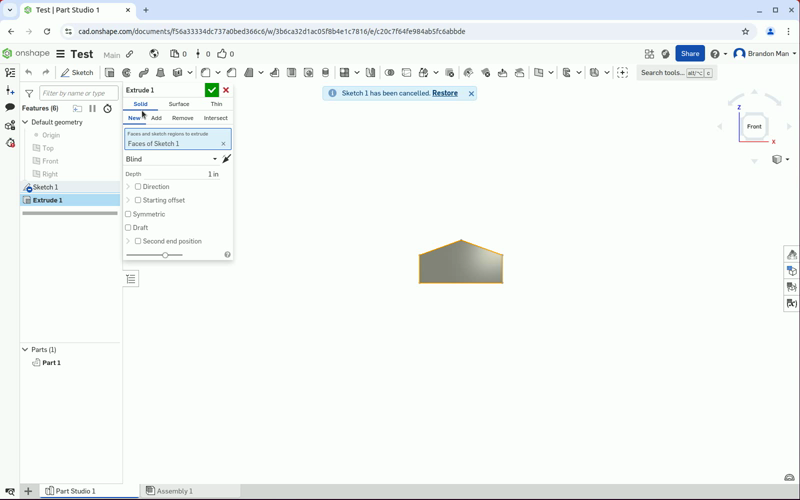
mouse_move(137, 120)
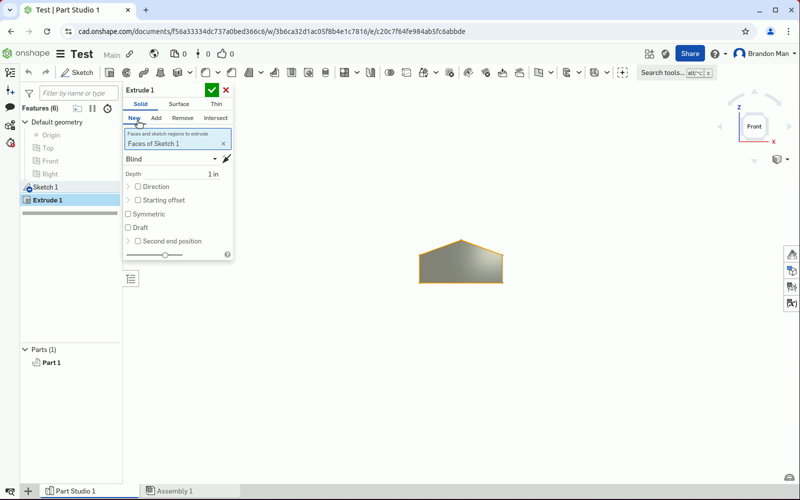
click(137, 120)
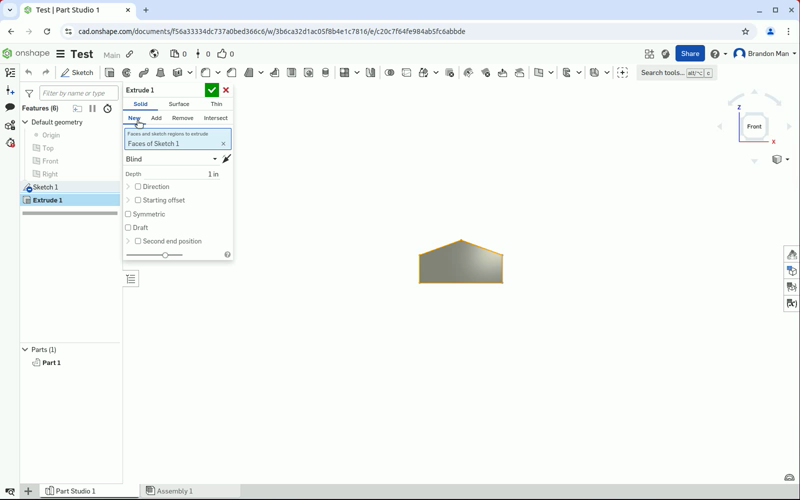
key(tab, 4)
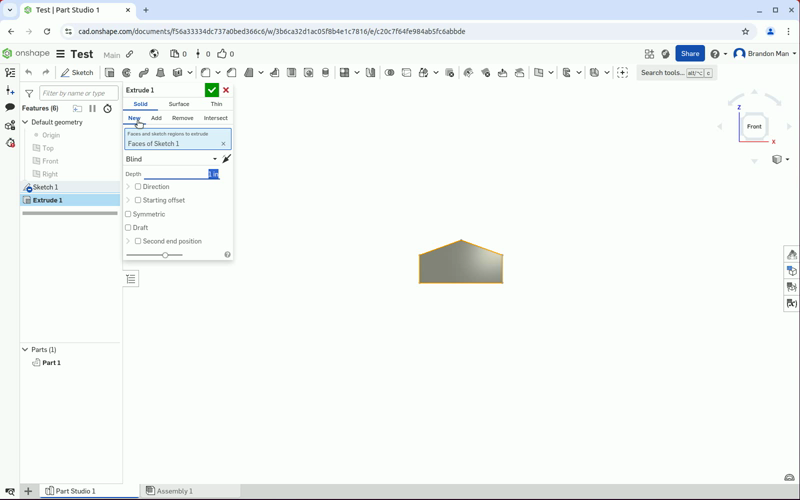
text(22.627)
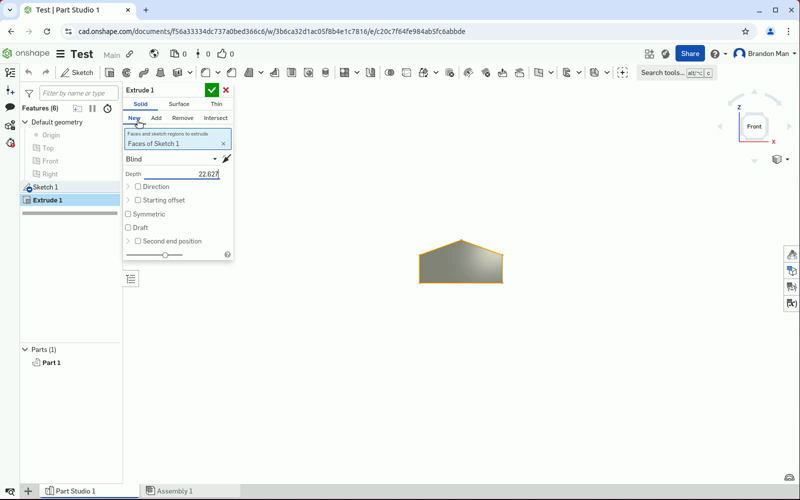
key(enter)
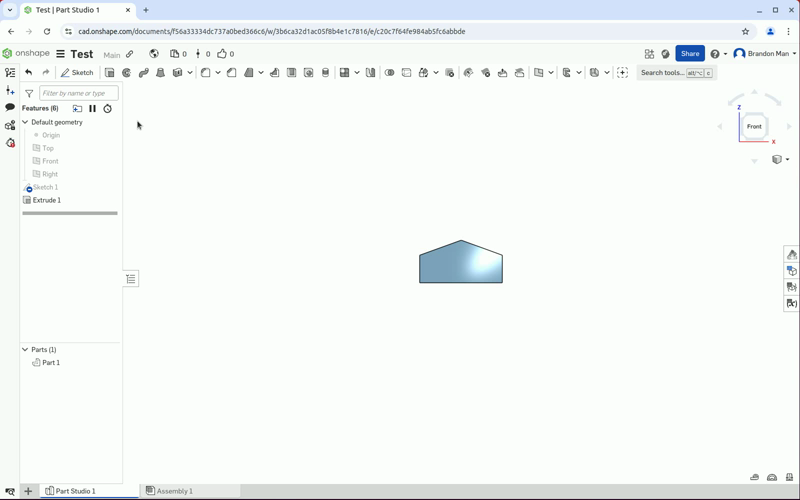
key(shift+h)
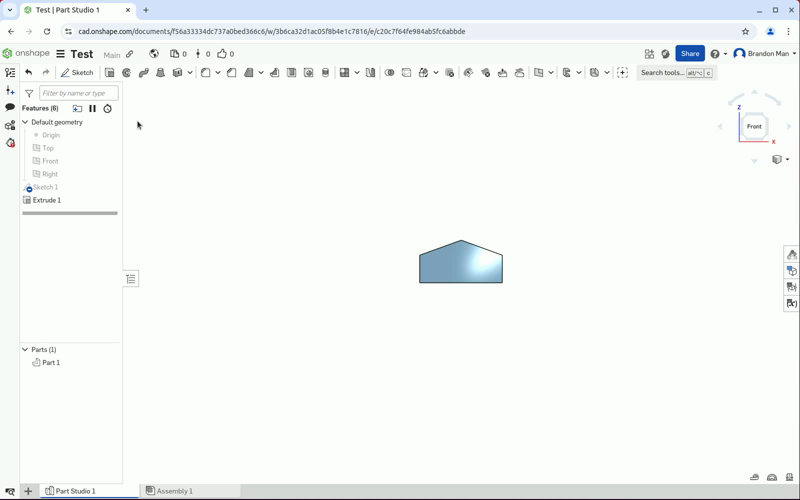
key(shift+h)
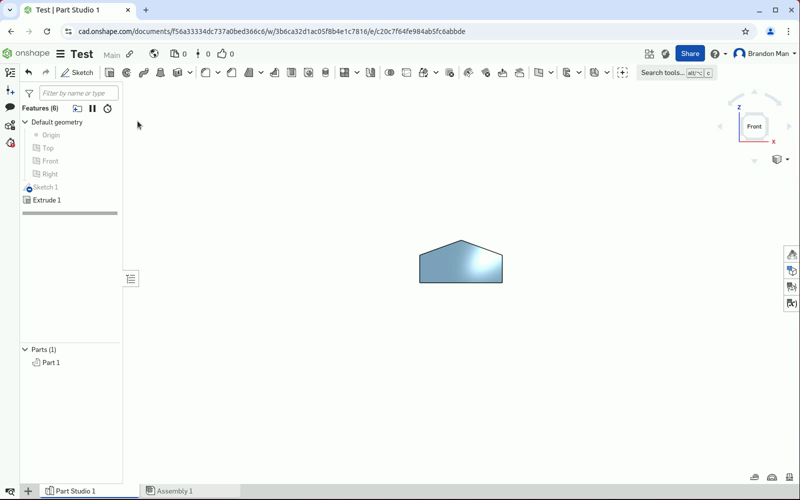
mouse_move(73, 189)
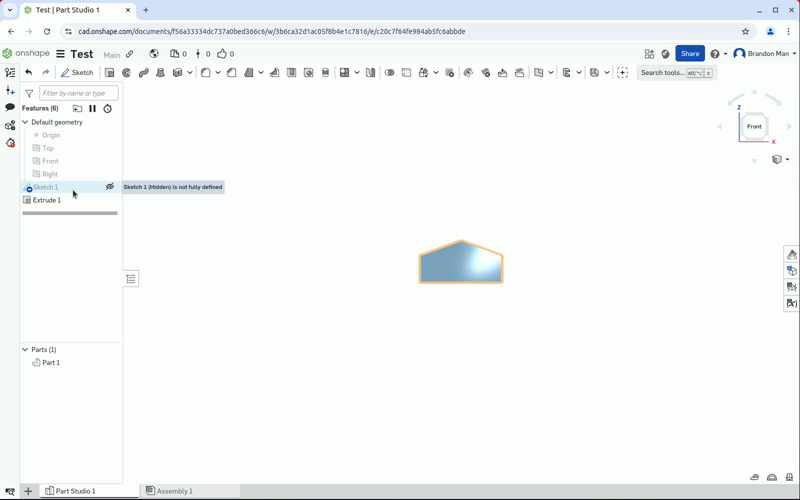
click(73, 189)
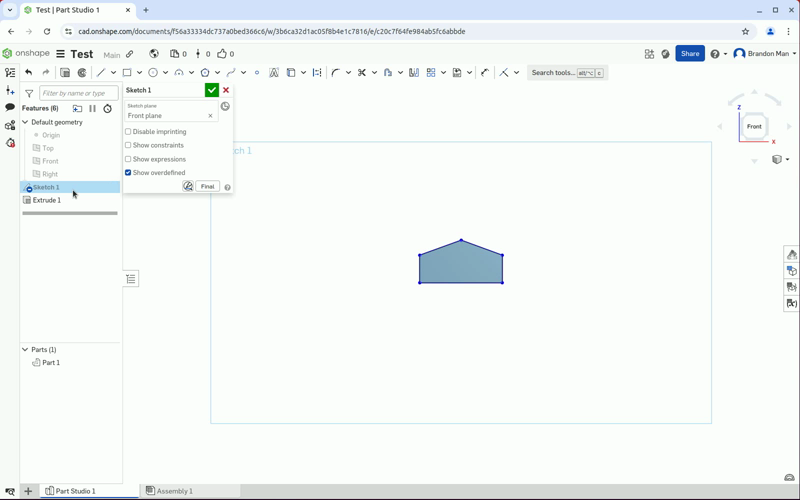
mouse_move(229, 92)
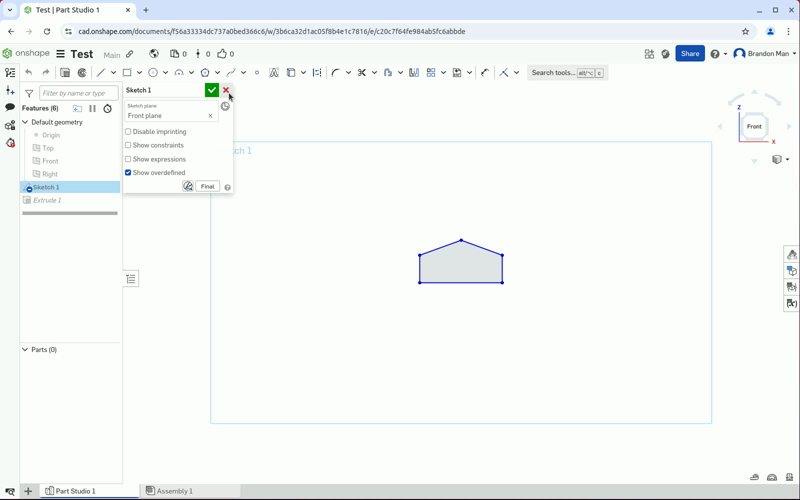
click(229, 92)
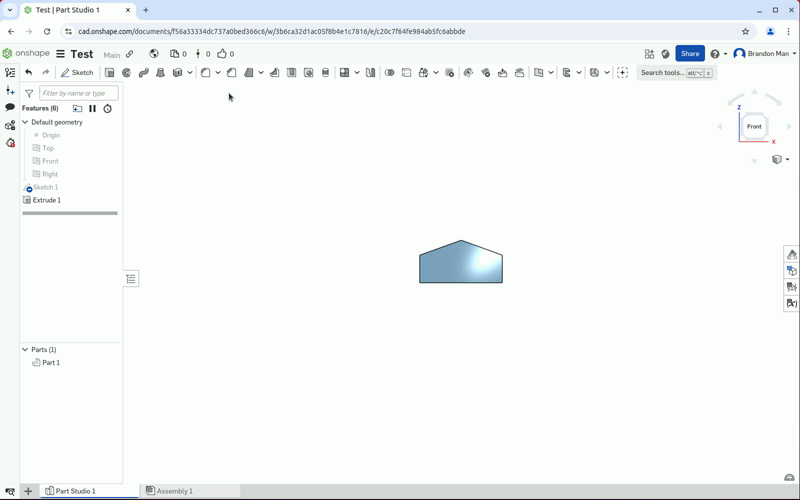
mouse_move(73, 352)
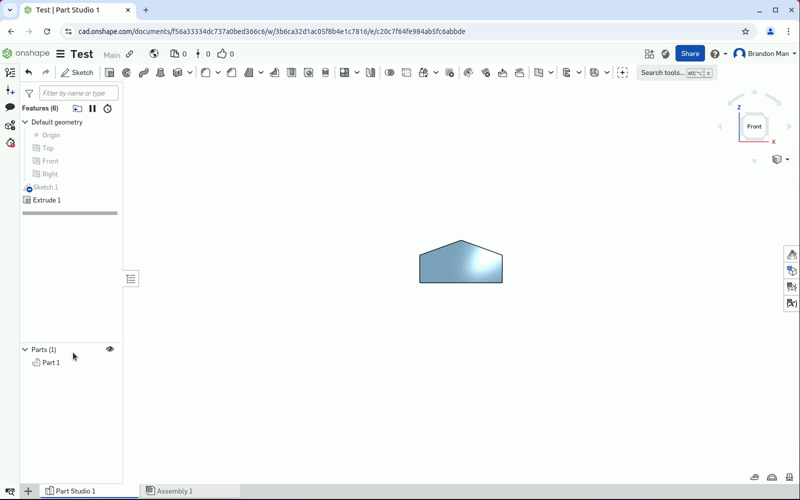
key(y)
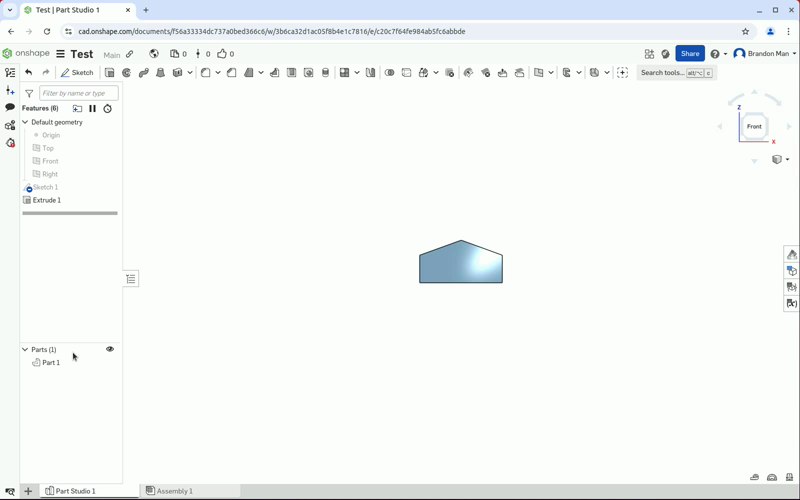
key(shift+p)
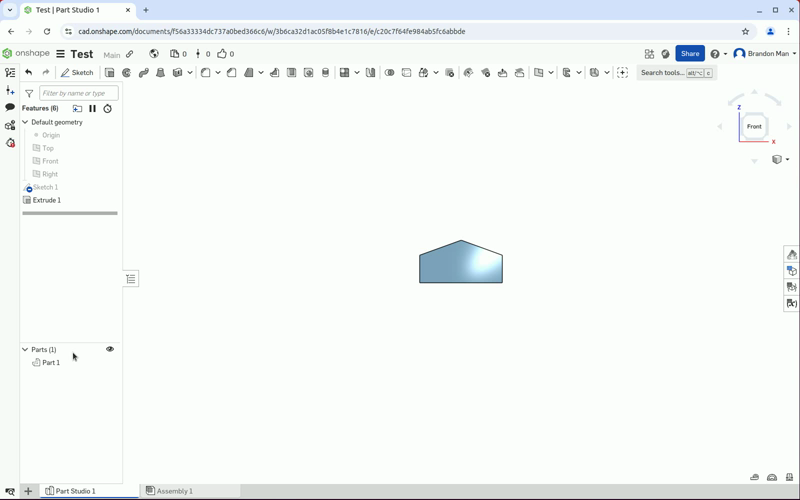
key(space)
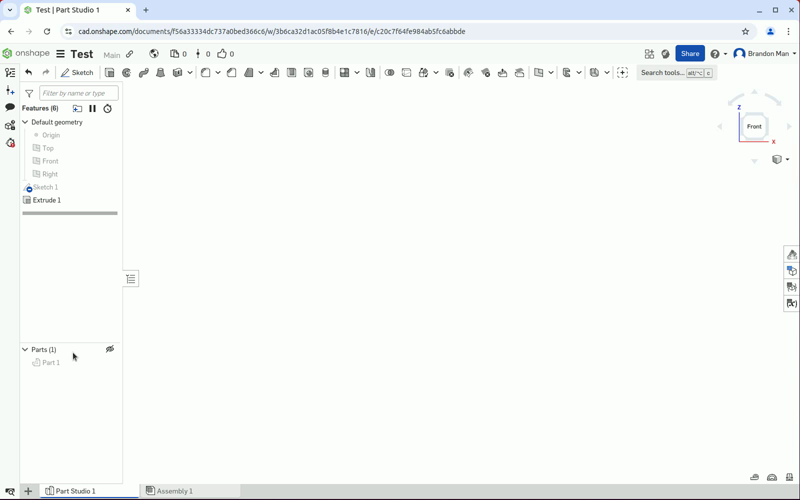
key_down(shift)
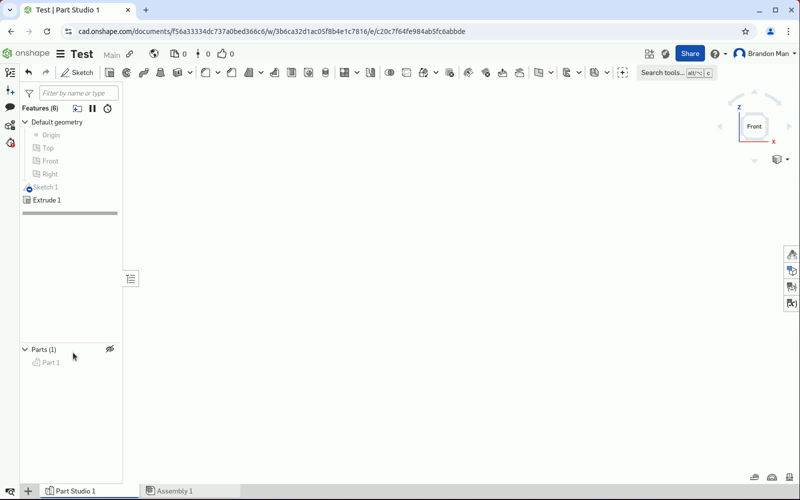
key(left)
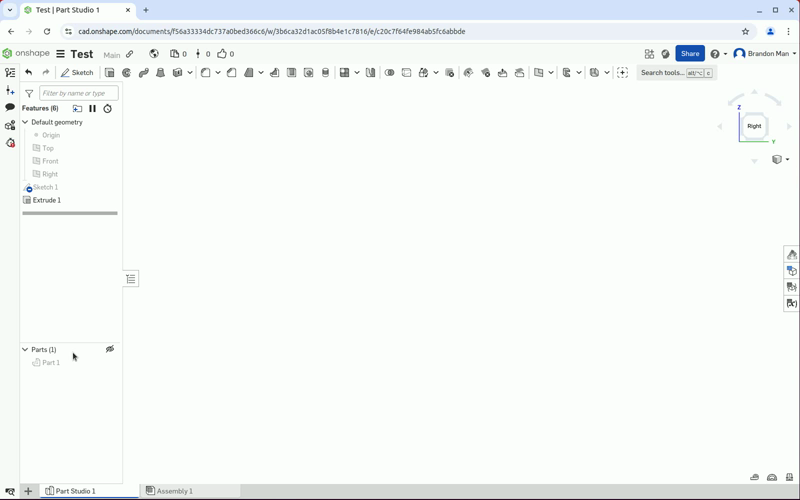
key_up(shift)
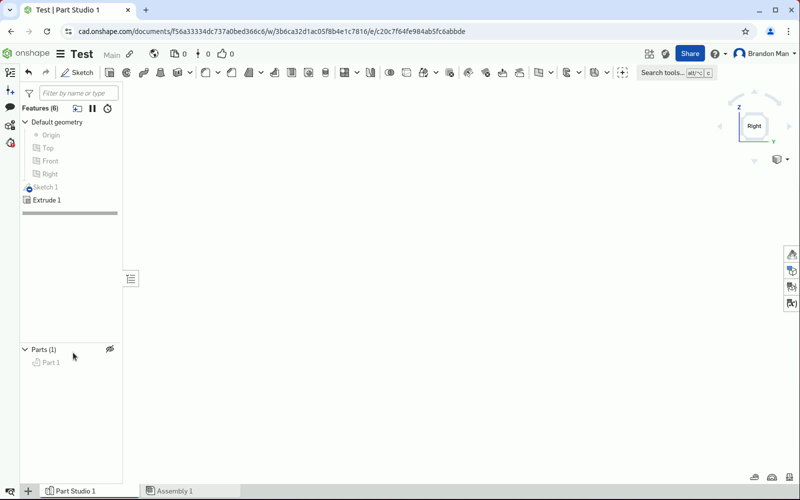
mouse_move(73, 352)
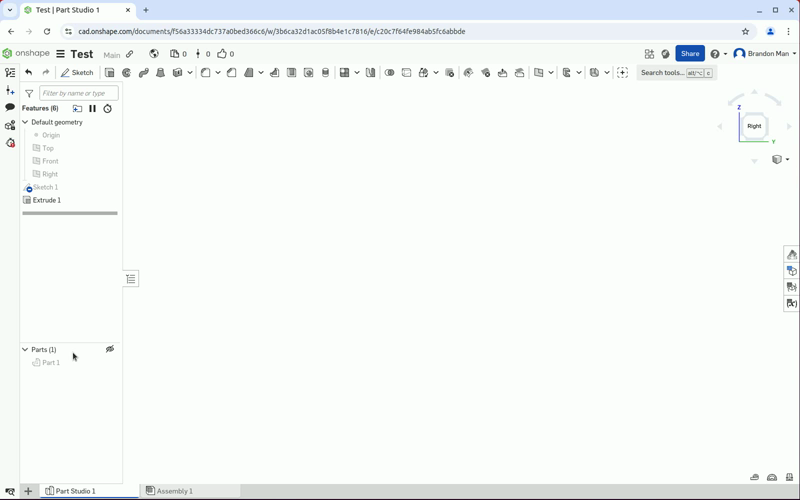
key(shift+y)
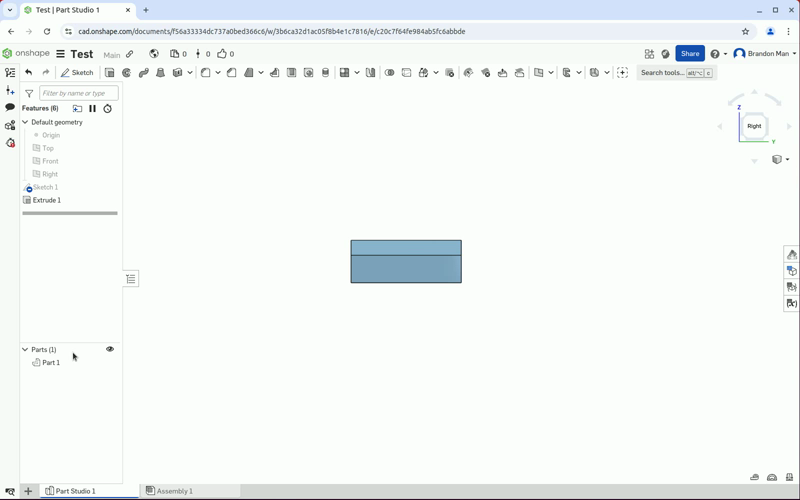
mouse_move(541, 75)
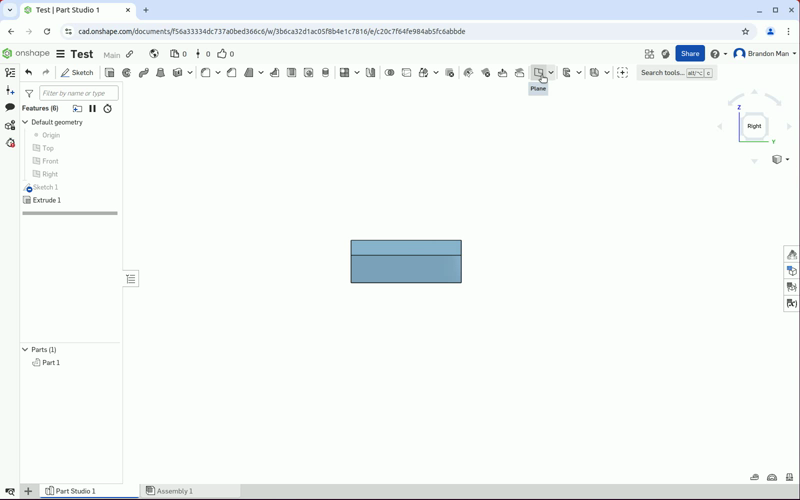
click(541, 75)
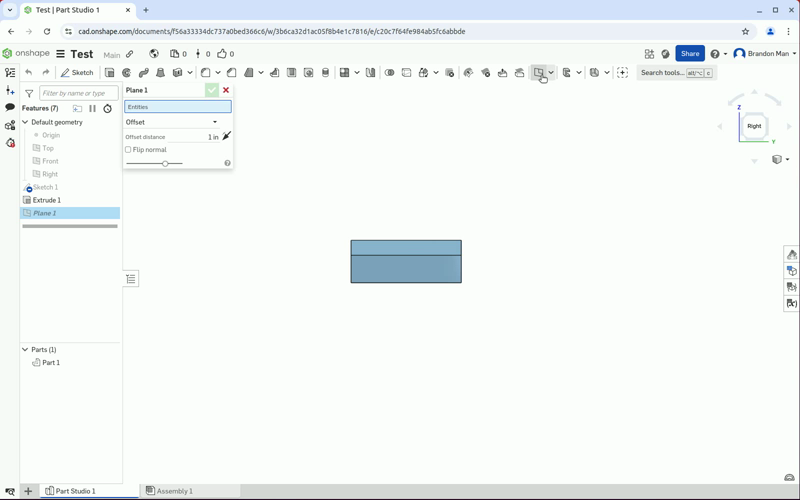
mouse_move(73, 176)
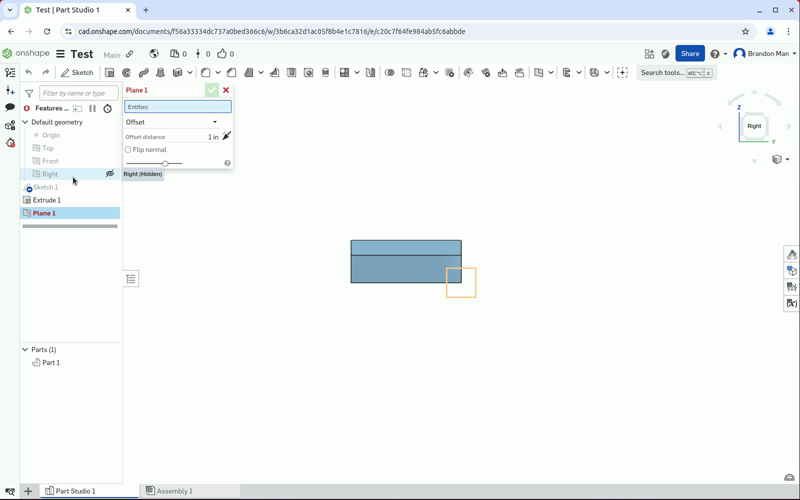
click(73, 176)
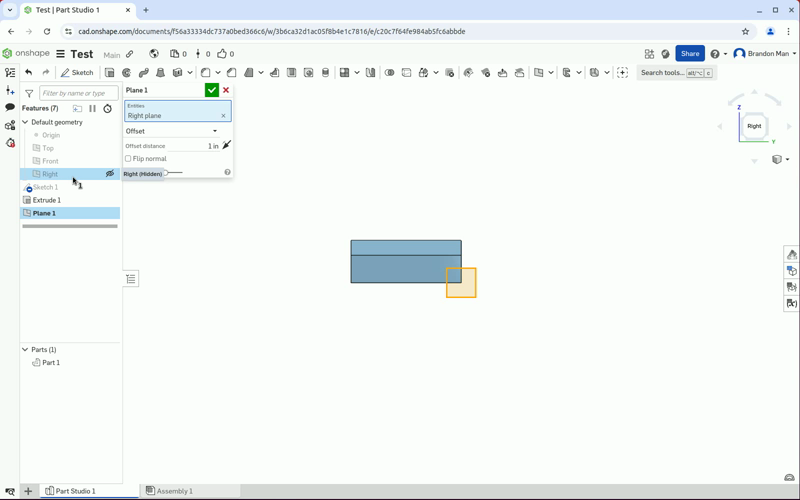
key(tab, 2)
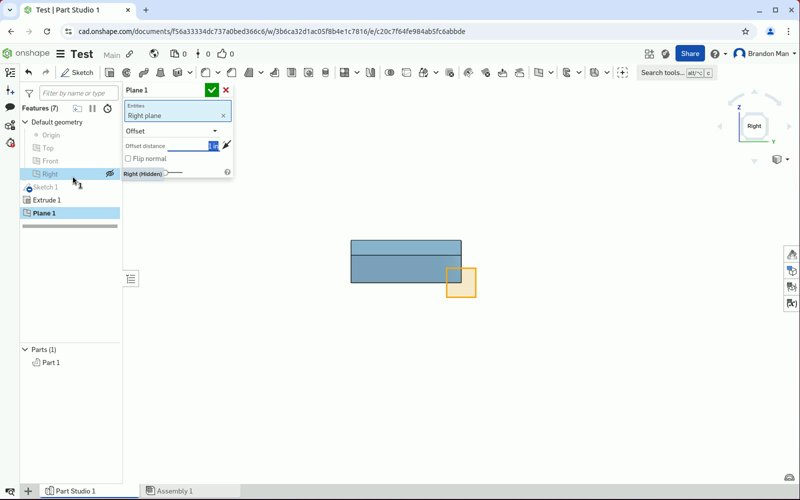
text(8.411)
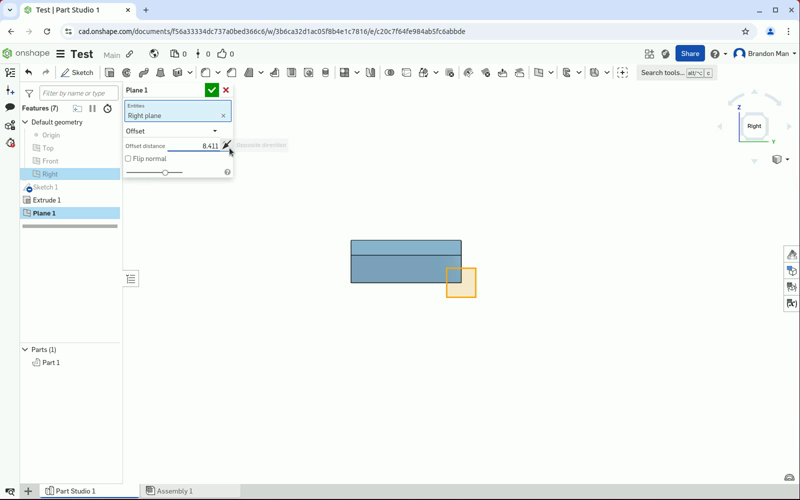
mouse_move(229, 147)
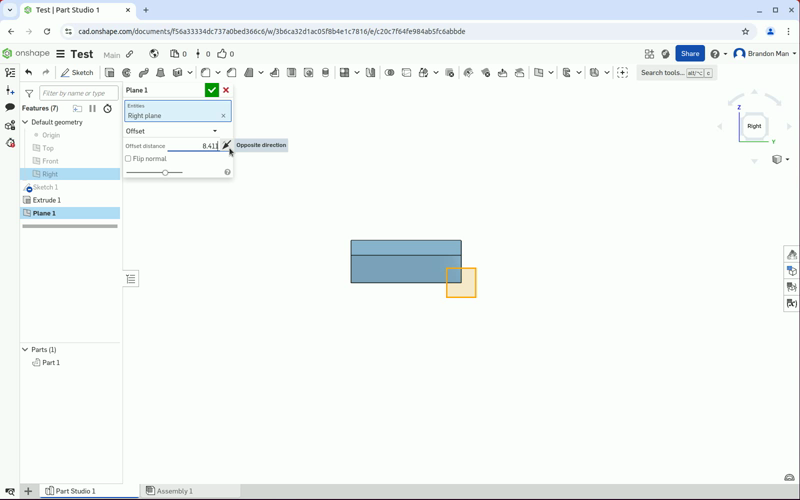
click(229, 147)
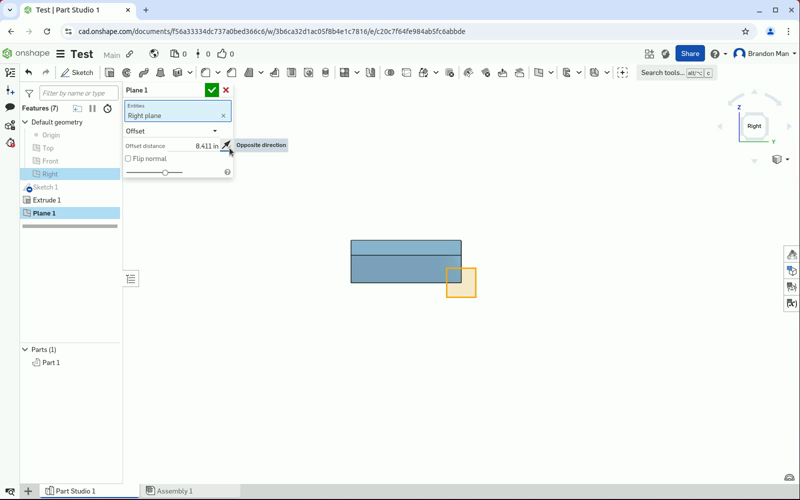
key(enter, 2)
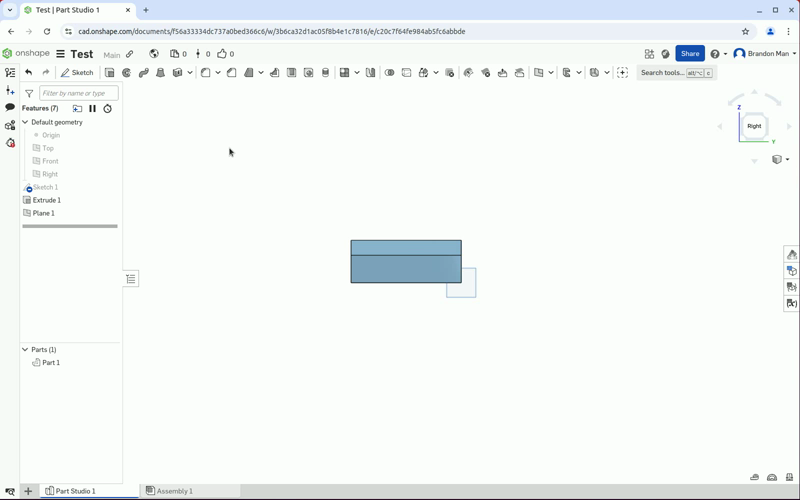
key(shift+s)
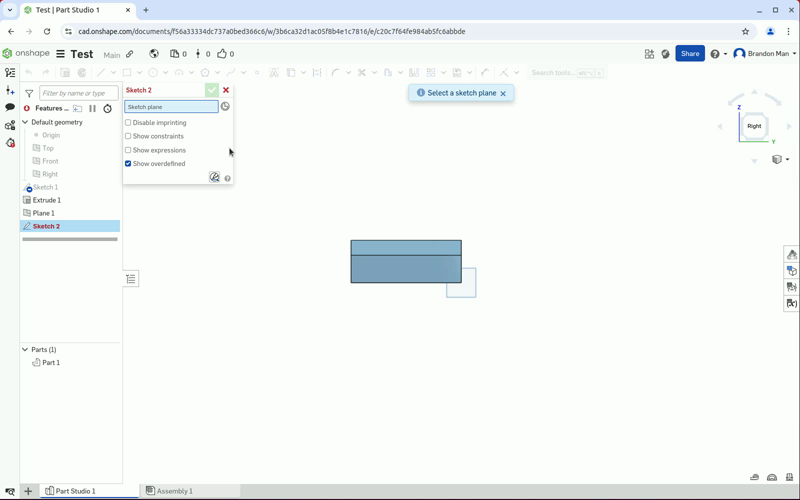
mouse_move(73, 215)
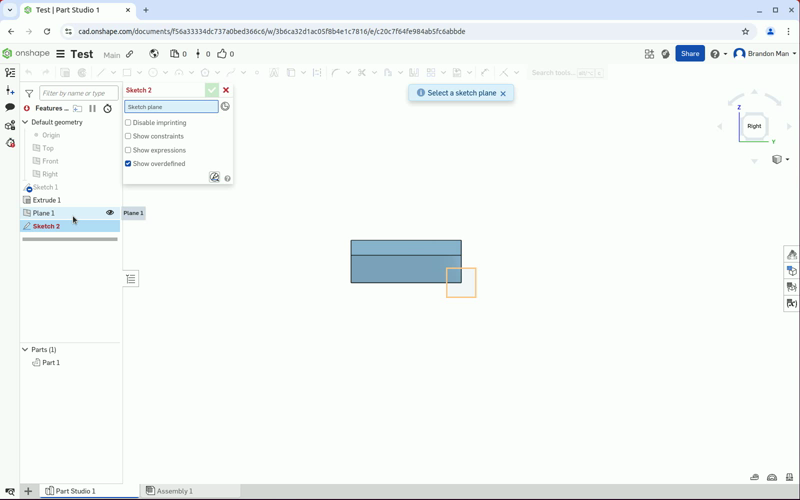
click(73, 215)
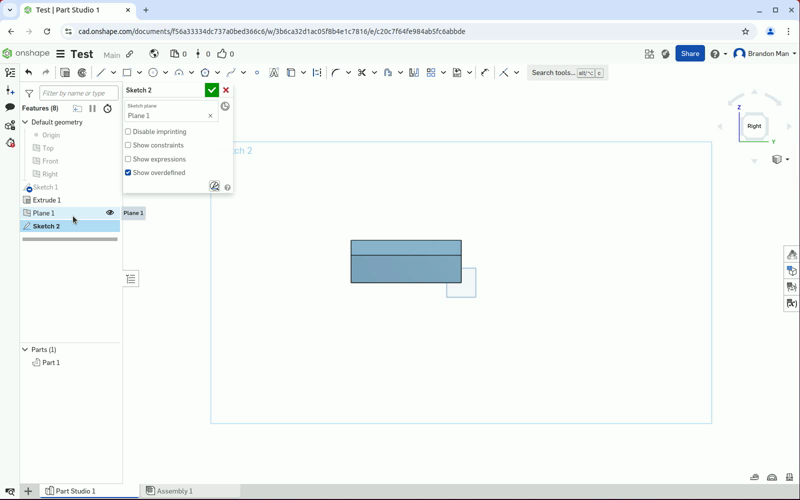
mouse_move(73, 352)
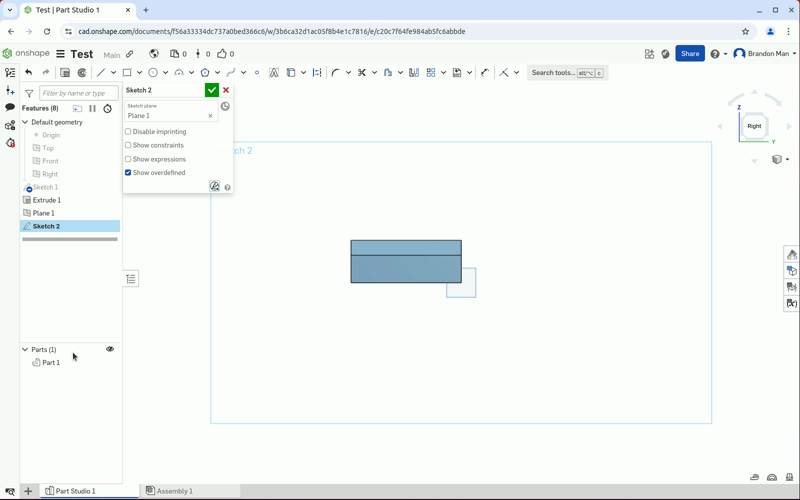
key(y)
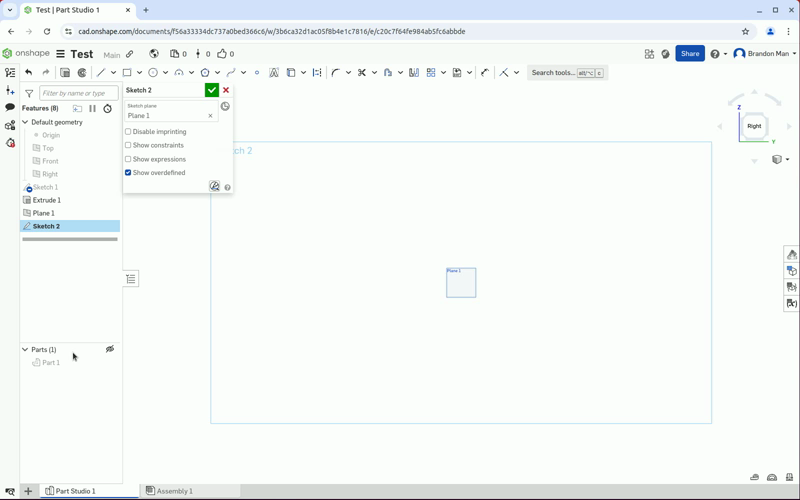
key(l)
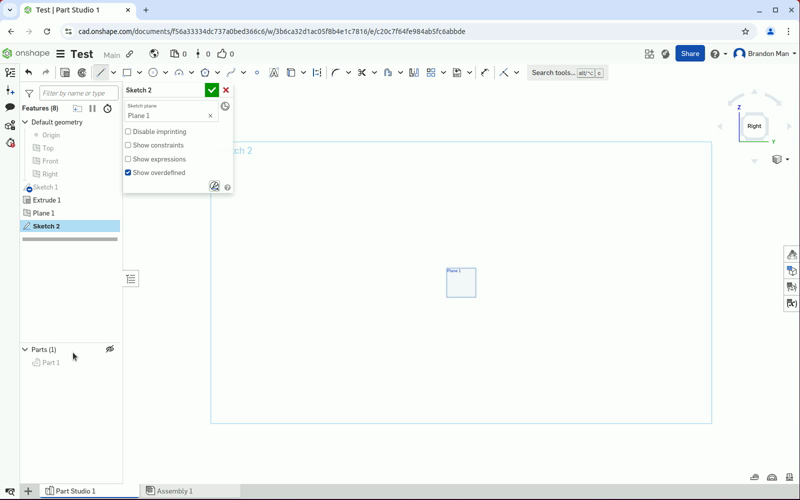
key_down(shift)
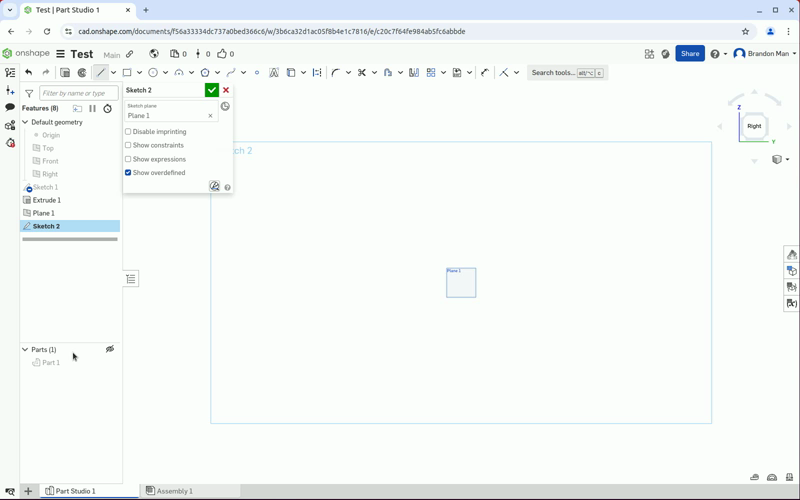
mouse_move(356, 282)
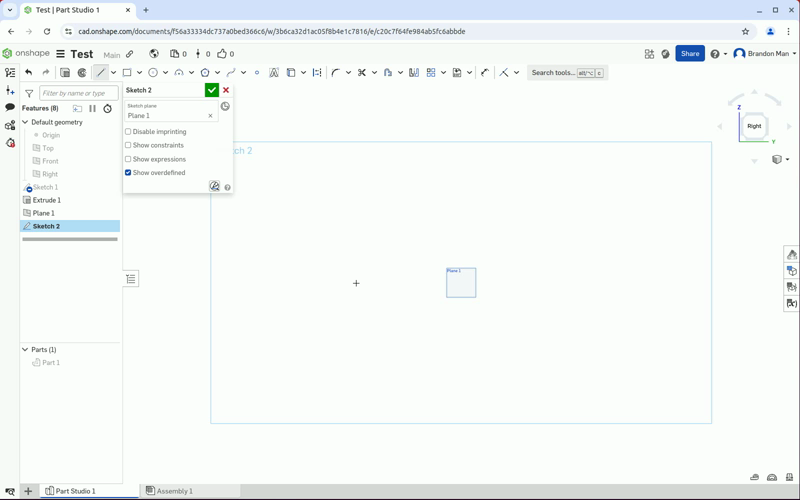
click(356, 282)
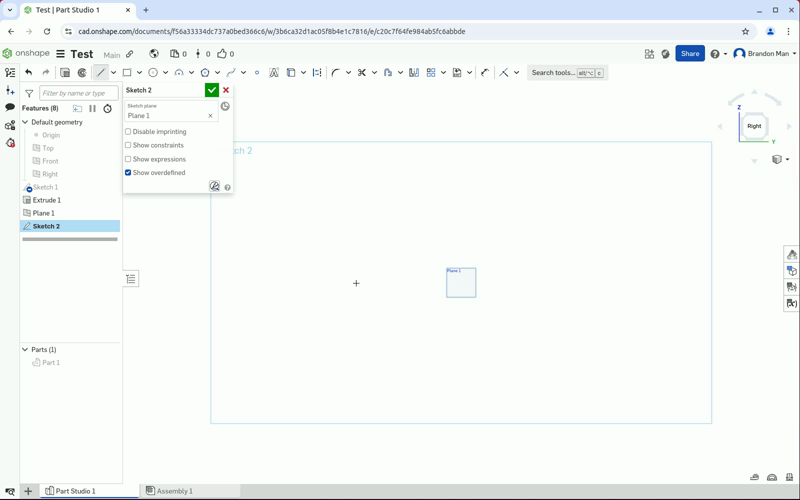
key_up(shift)
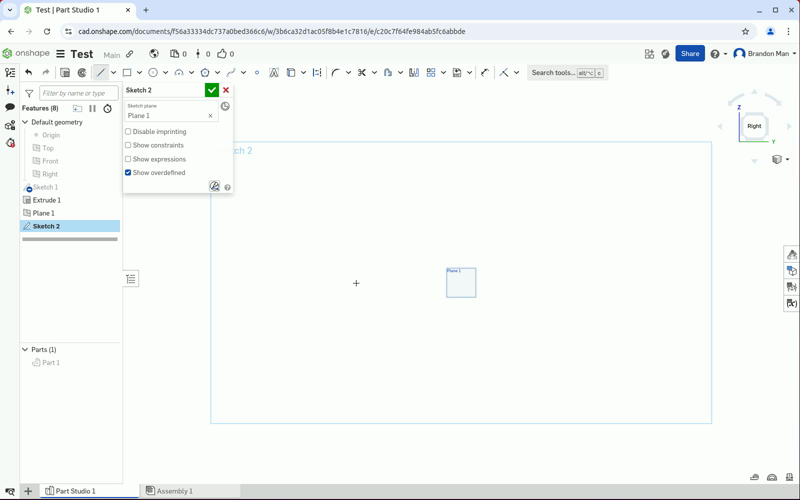
key_down(shift)
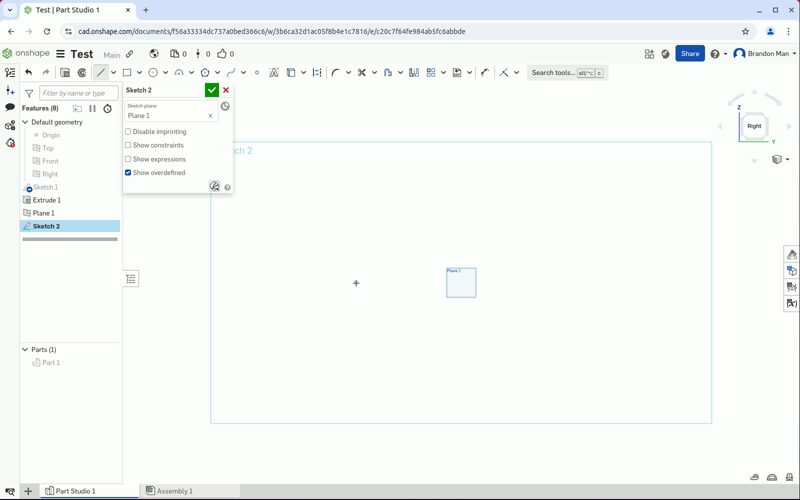
mouse_move(386, 282)
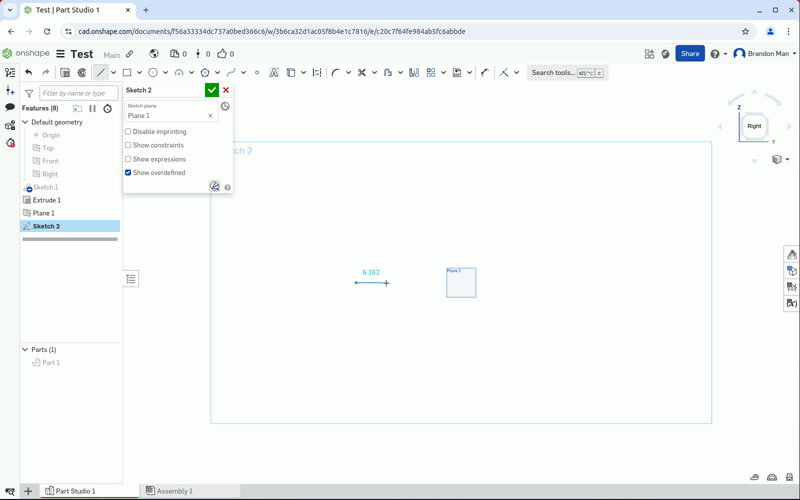
mouse_move(376, 282)
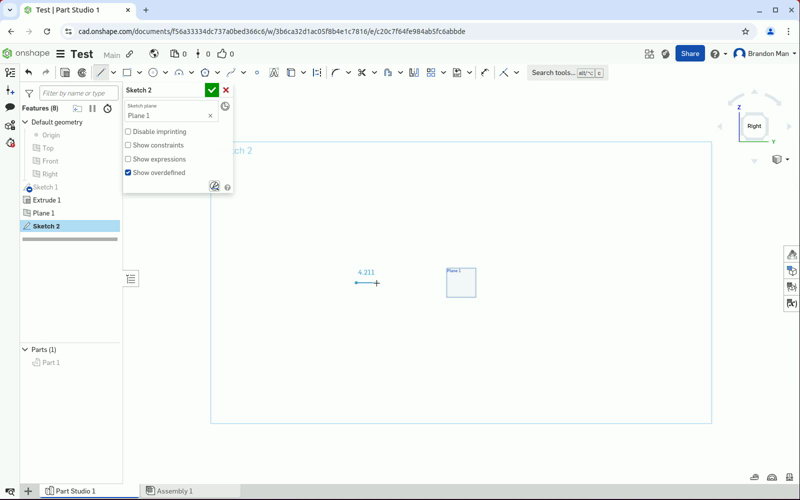
click(376, 282)
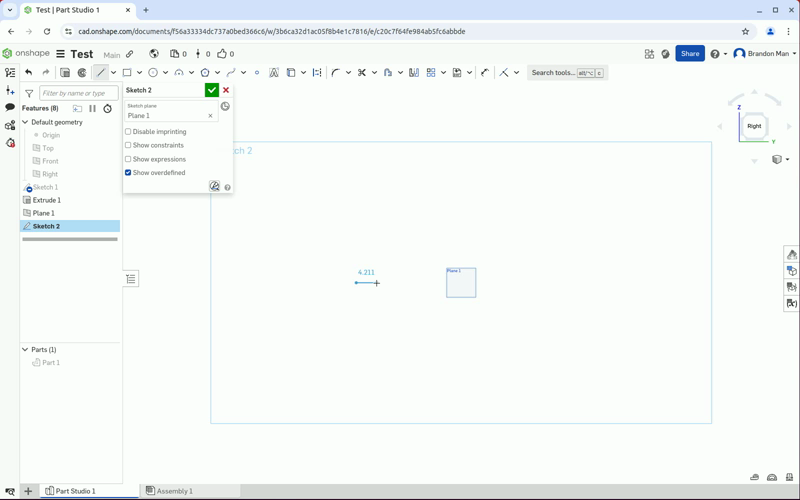
key_up(shift)
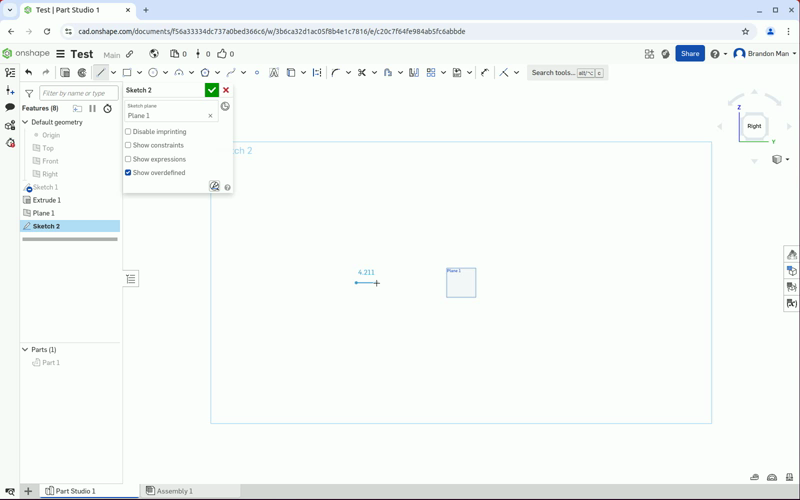
key_down(shift)
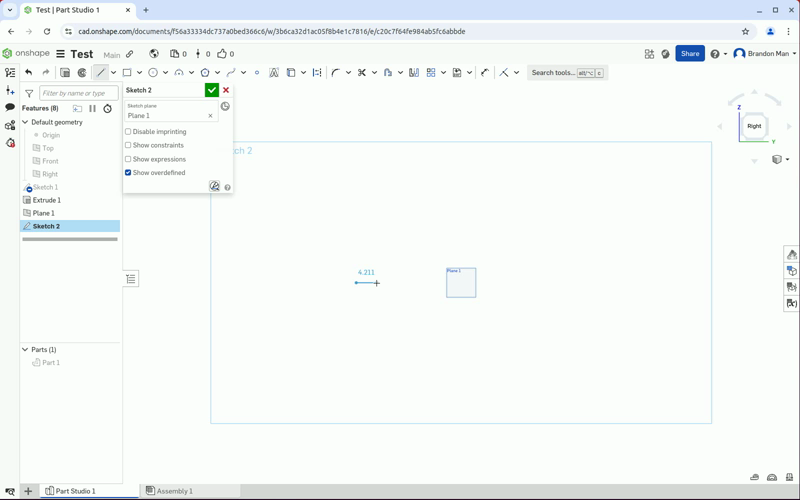
mouse_move(406, 282)
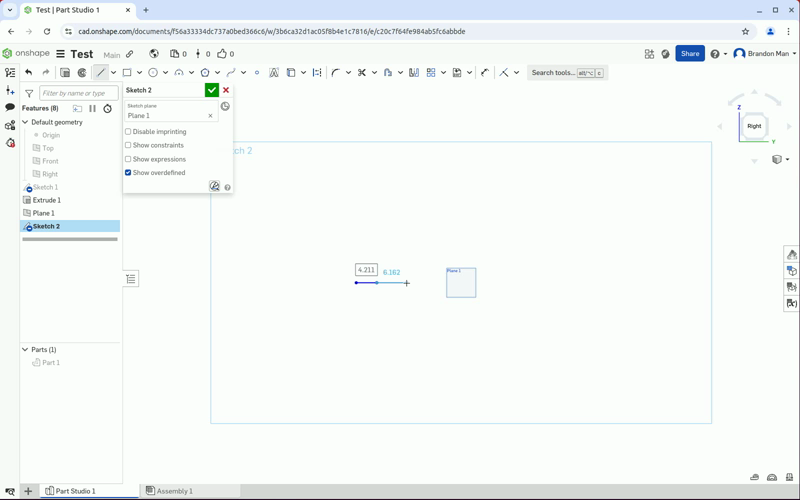
mouse_move(376, 259)
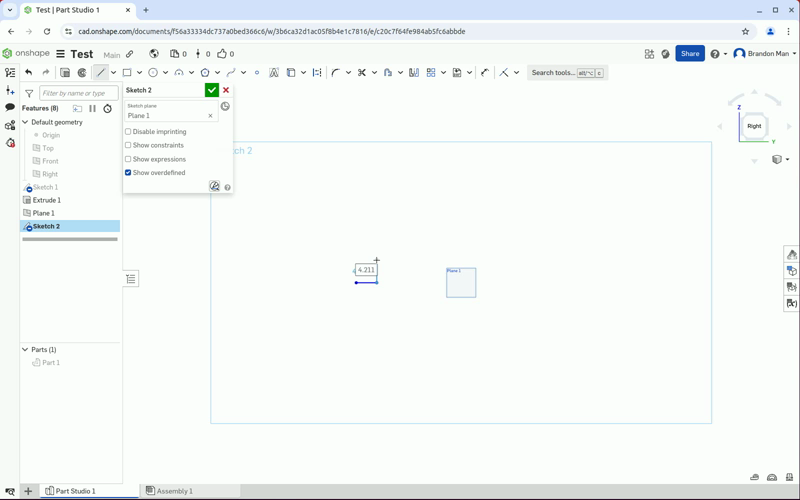
click(376, 259)
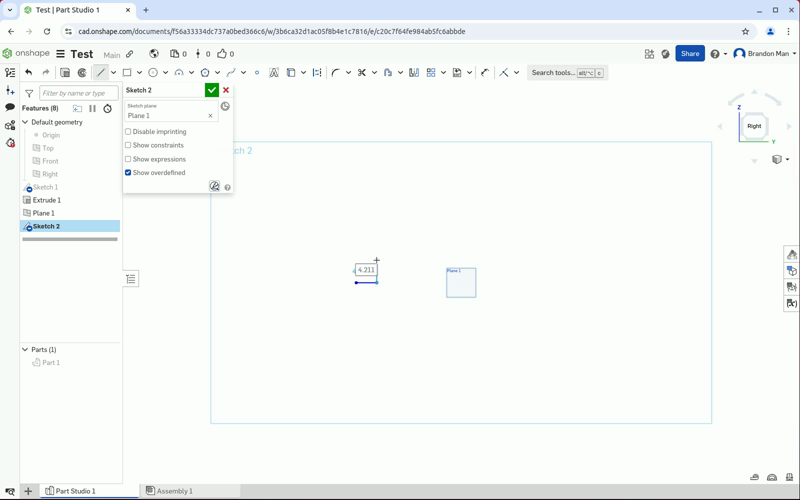
key_up(shift)
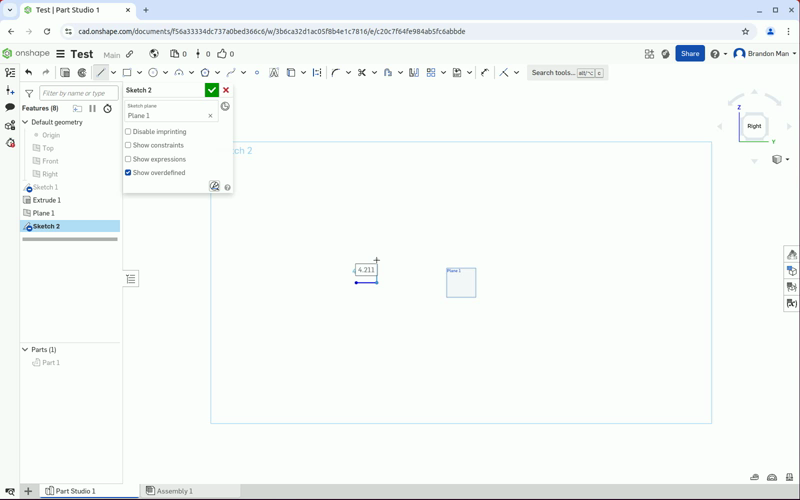
key_down(shift)
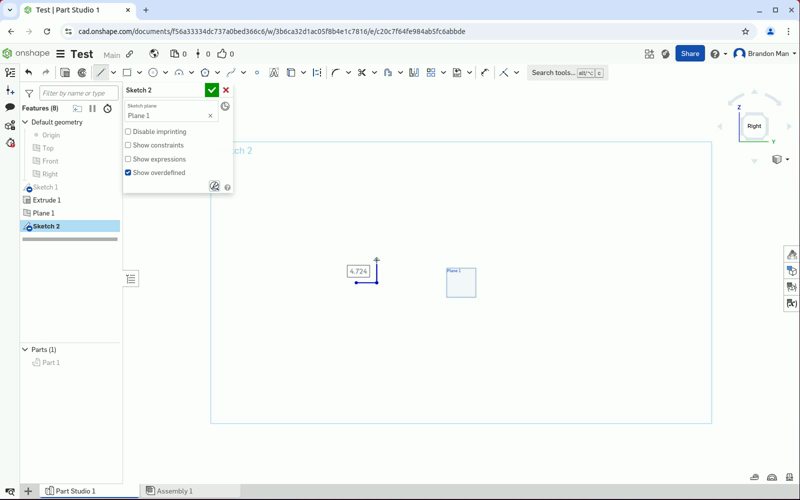
mouse_move(406, 259)
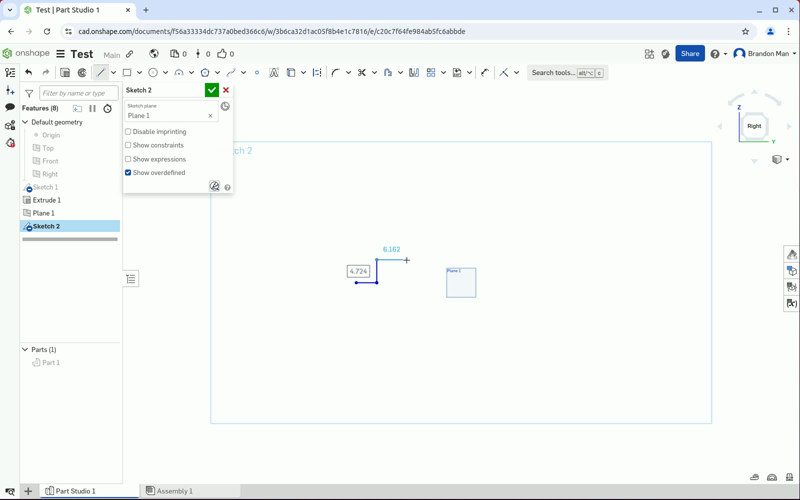
mouse_move(356, 259)
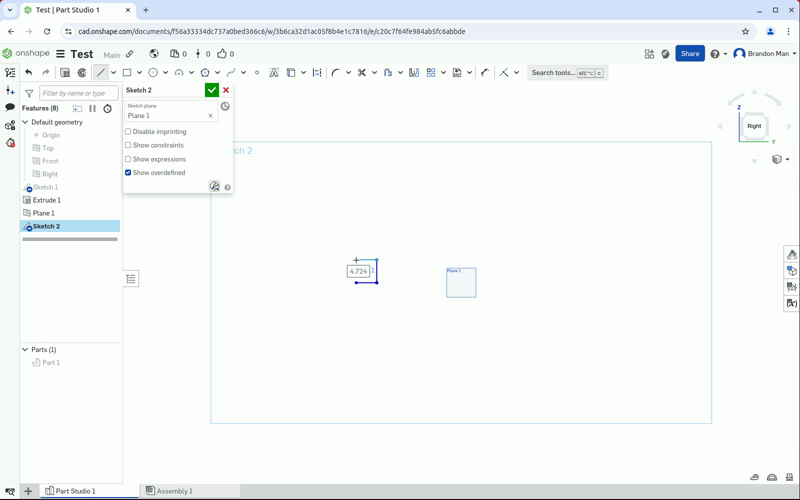
click(356, 259)
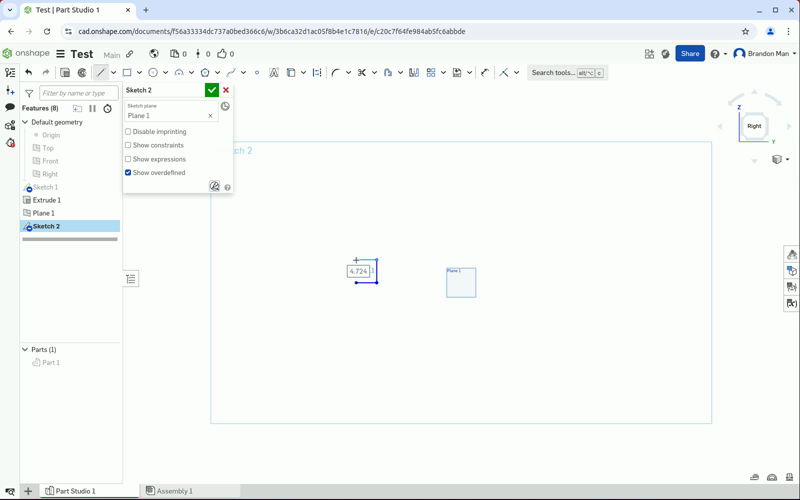
key_up(shift)
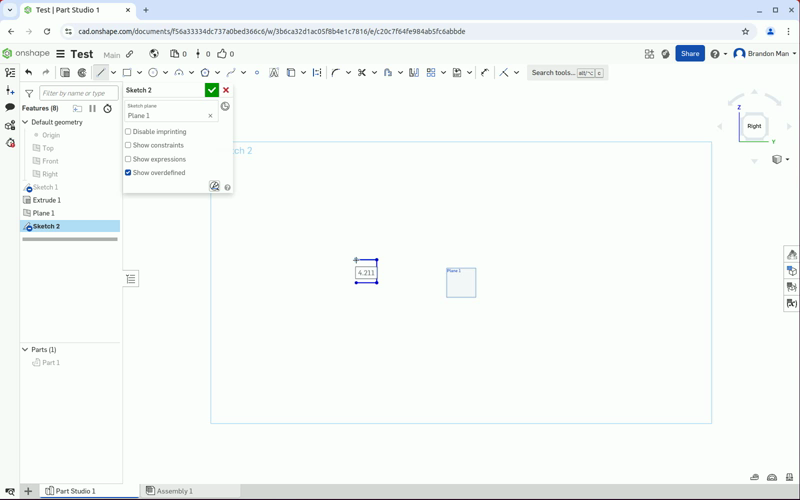
mouse_move(386, 259)
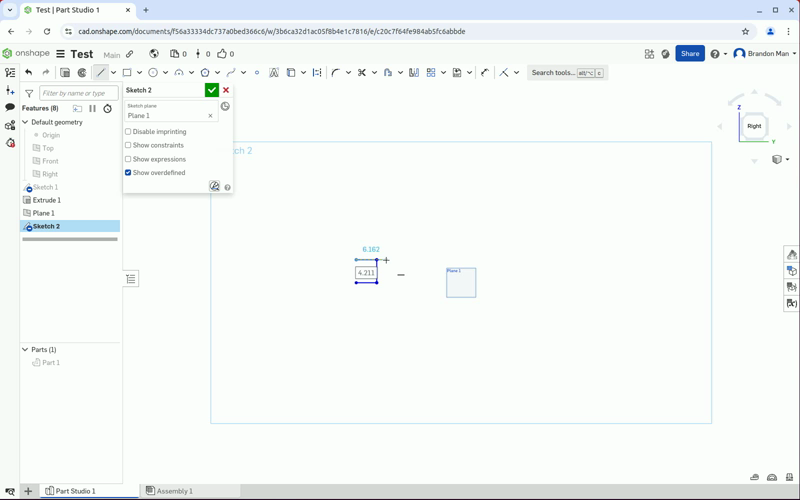
key_down(shift)
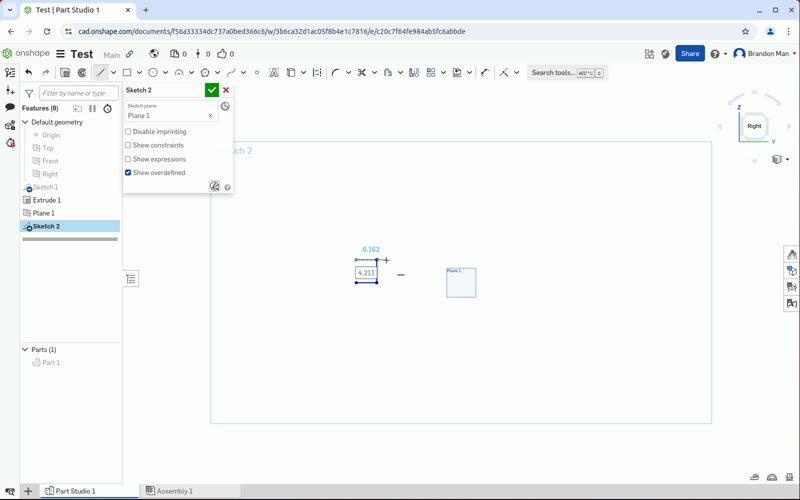
mouse_move(356, 282)
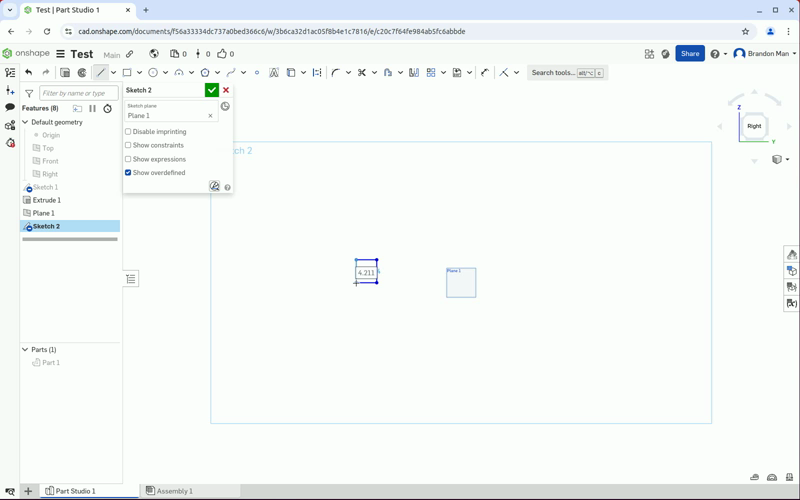
key_up(shift)
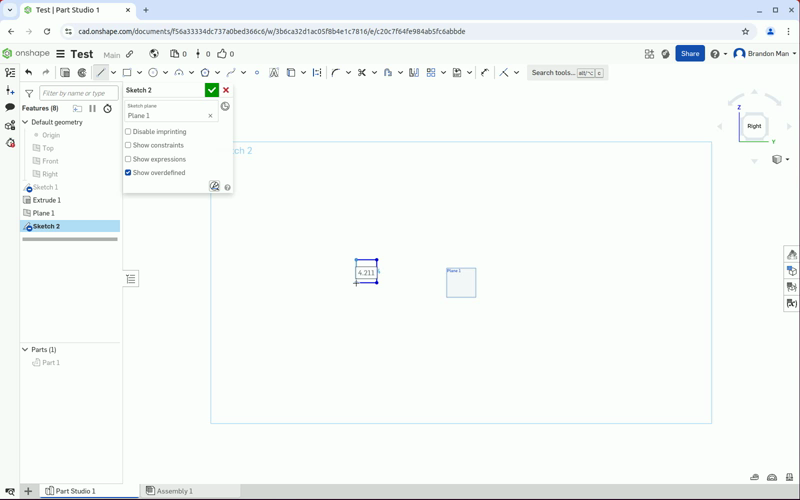
click(356, 282)
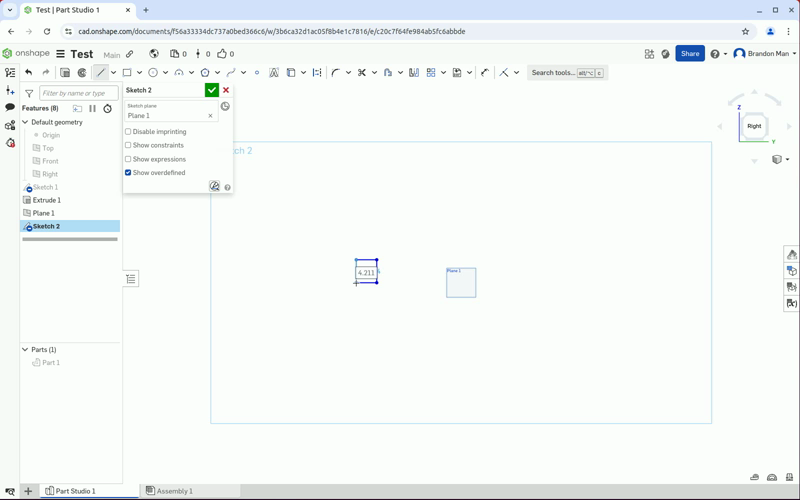
key(esc)
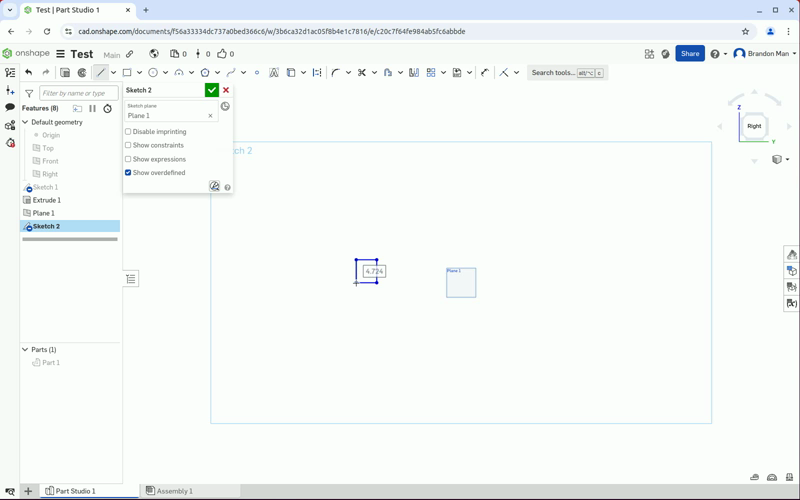
mouse_move(367, 277)
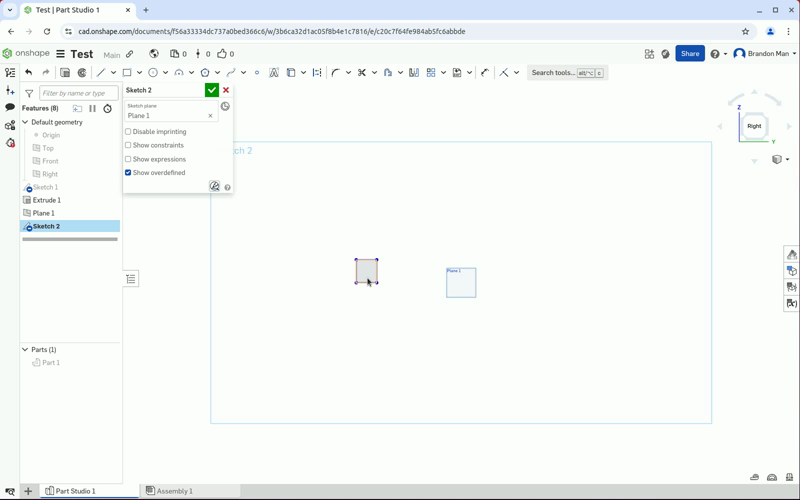
scroll(6)
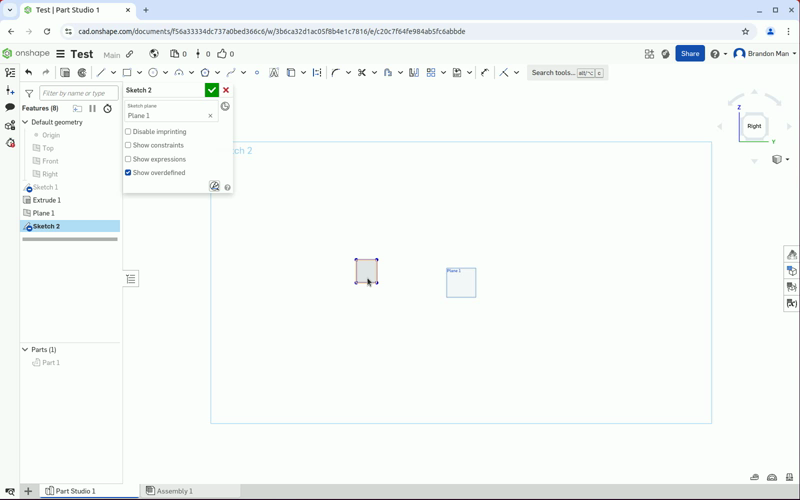
scroll(6)
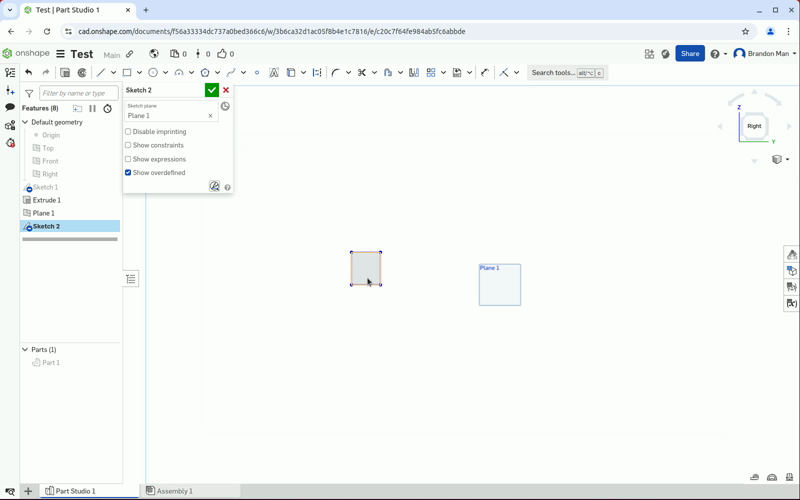
scroll(6)
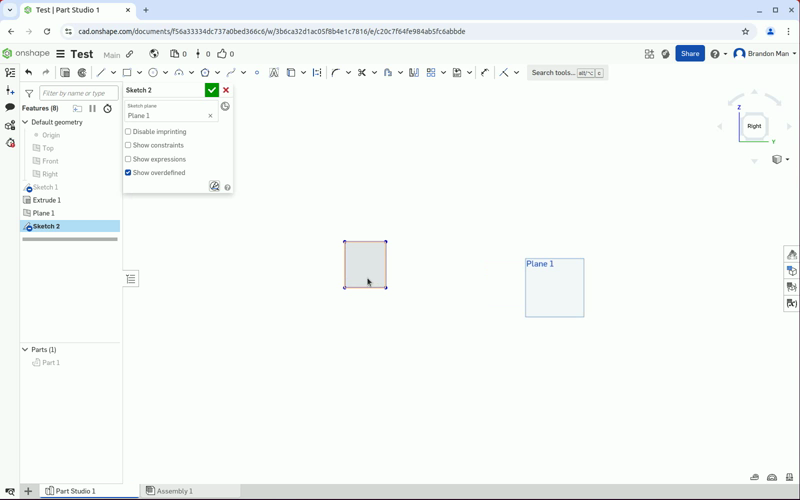
scroll(6)
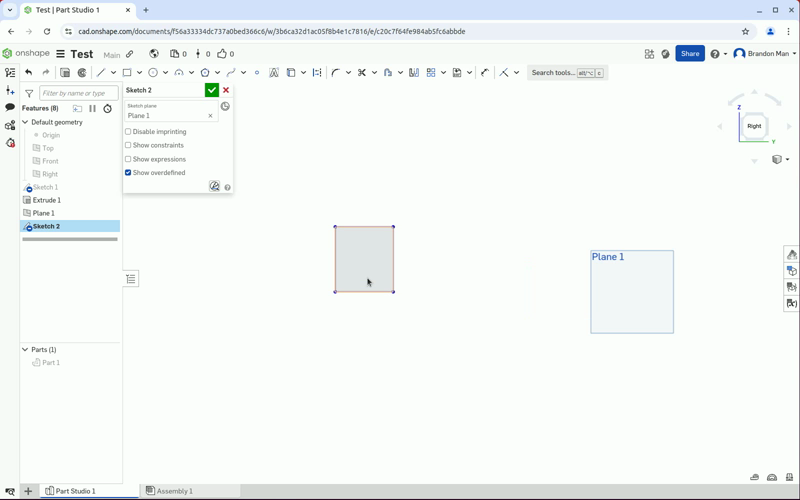
scroll(6)
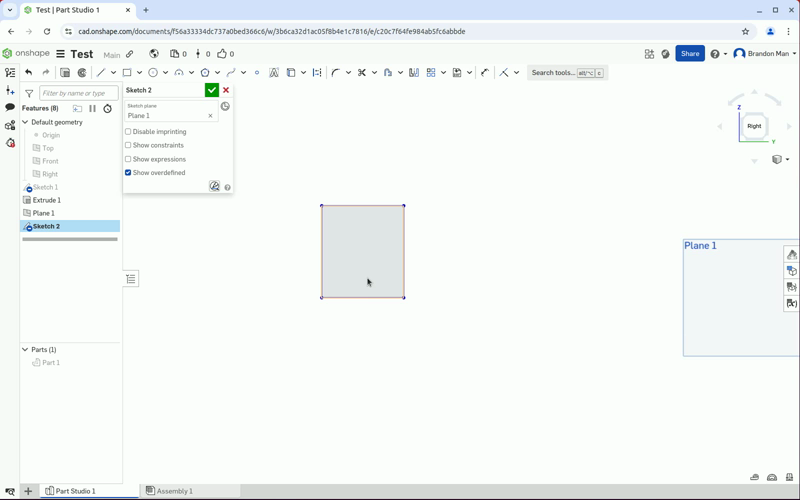
scroll(6)
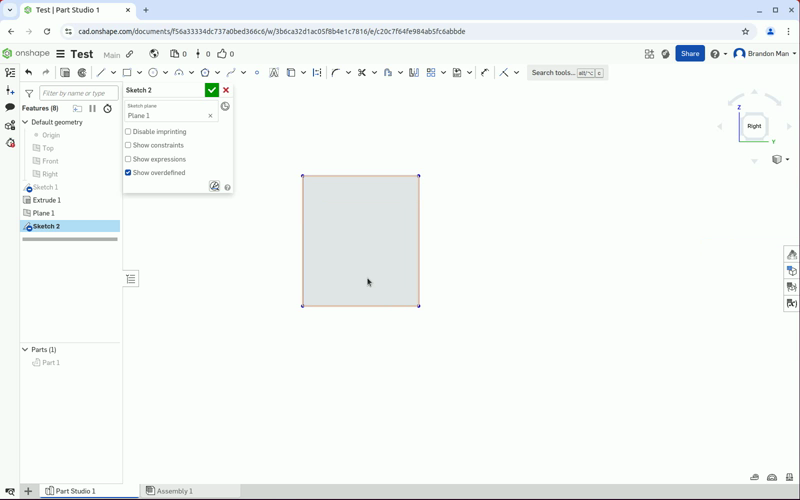
scroll(6)
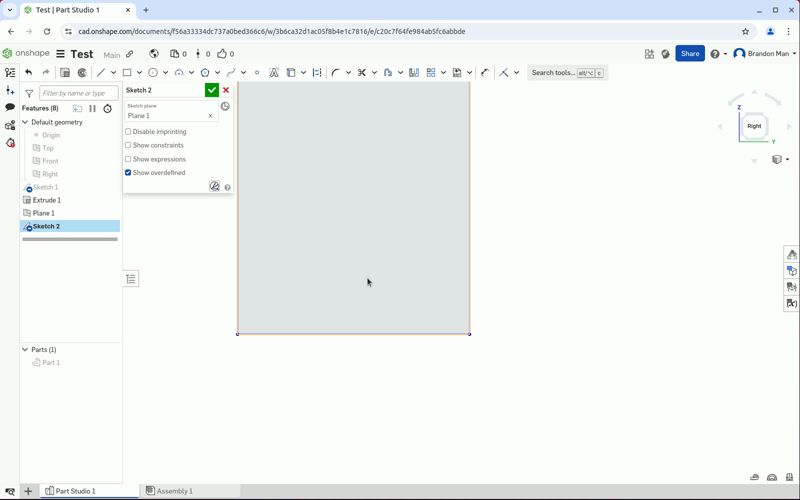
click(367, 277)
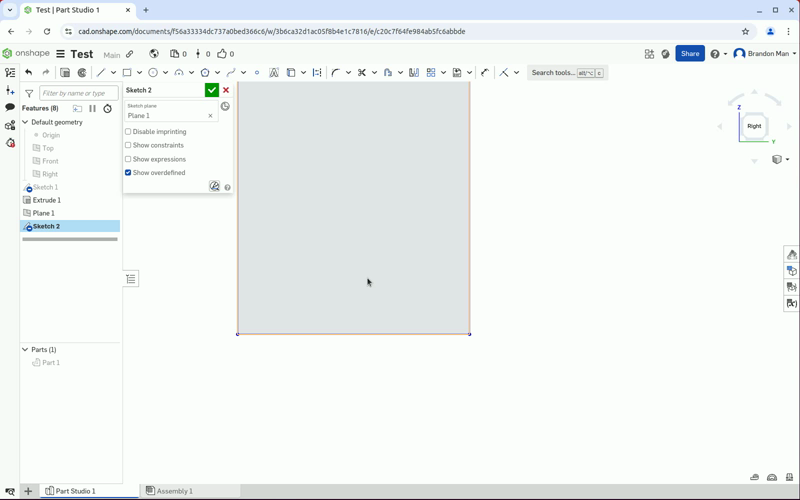
scroll(-6)
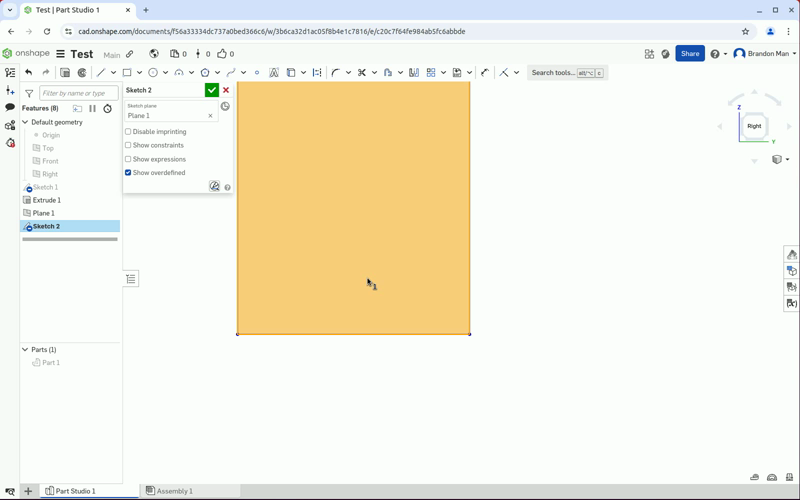
scroll(-6)
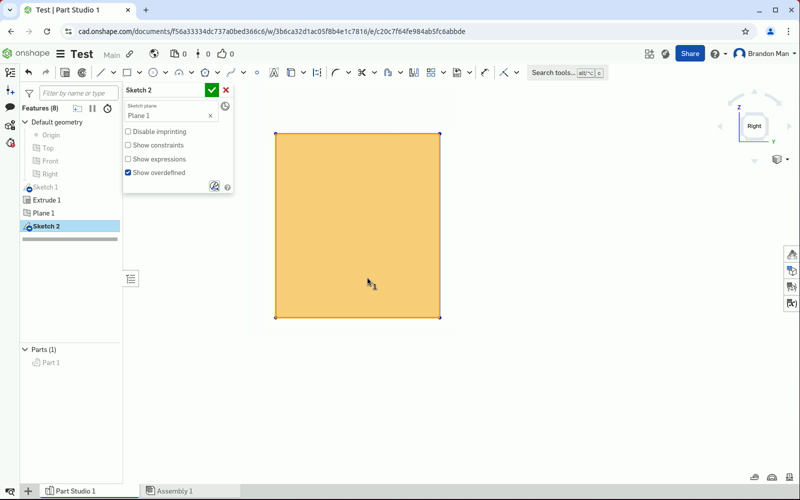
scroll(-6)
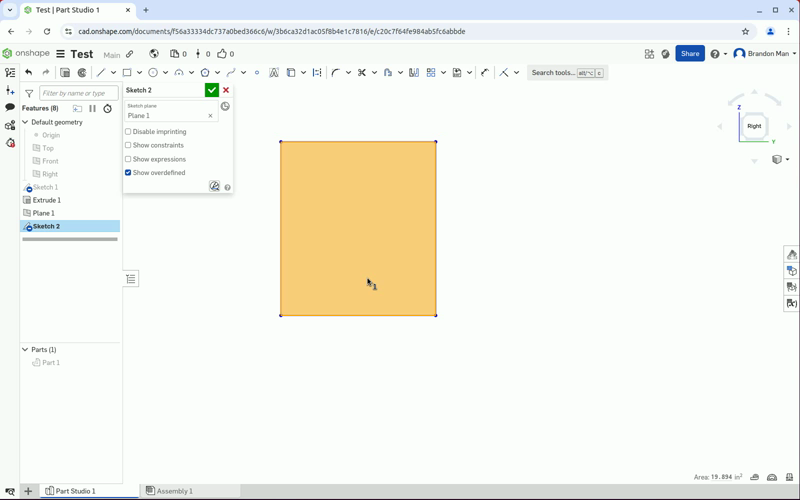
scroll(-6)
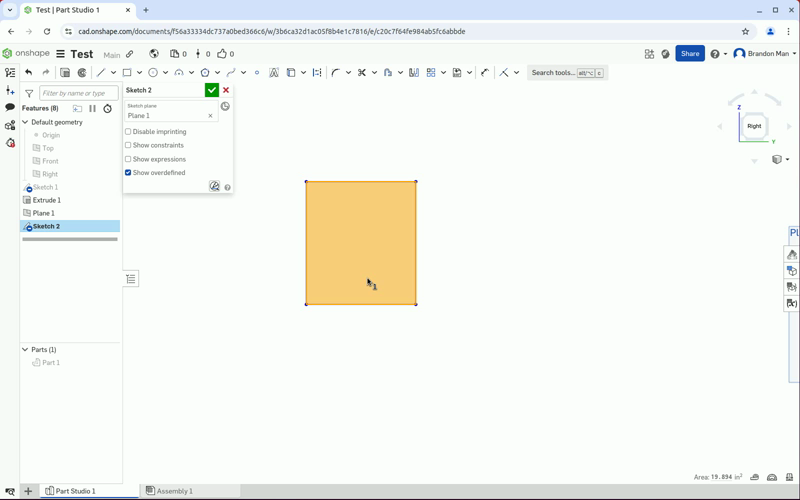
scroll(-6)
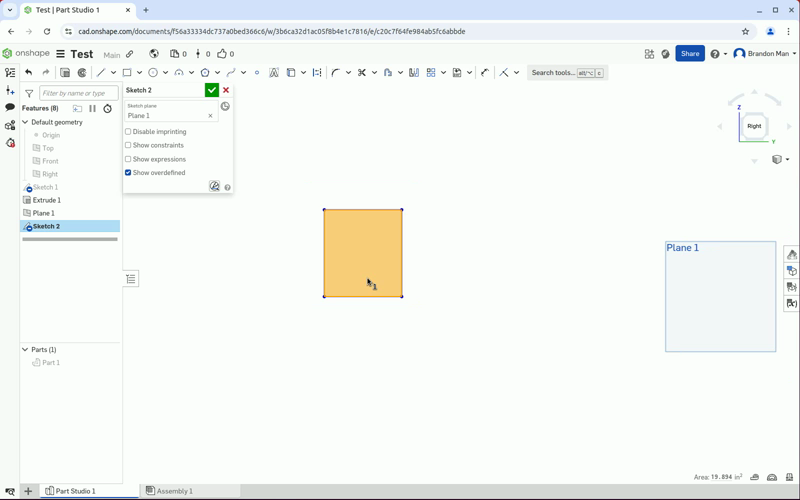
scroll(-6)
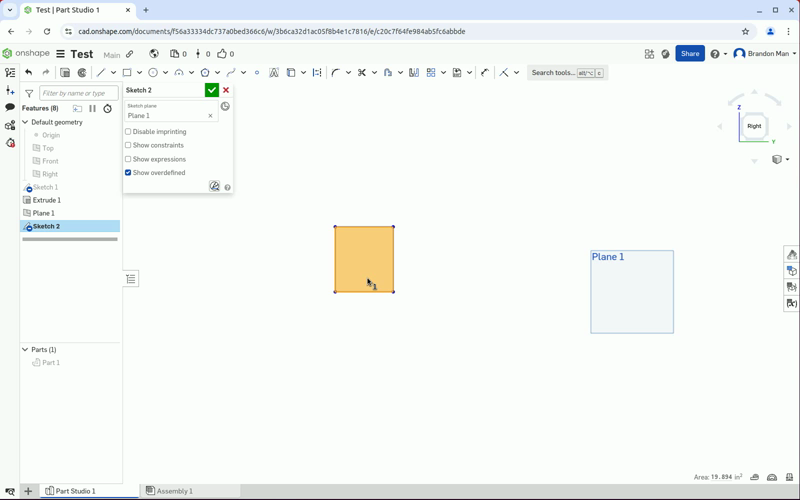
scroll(-6)
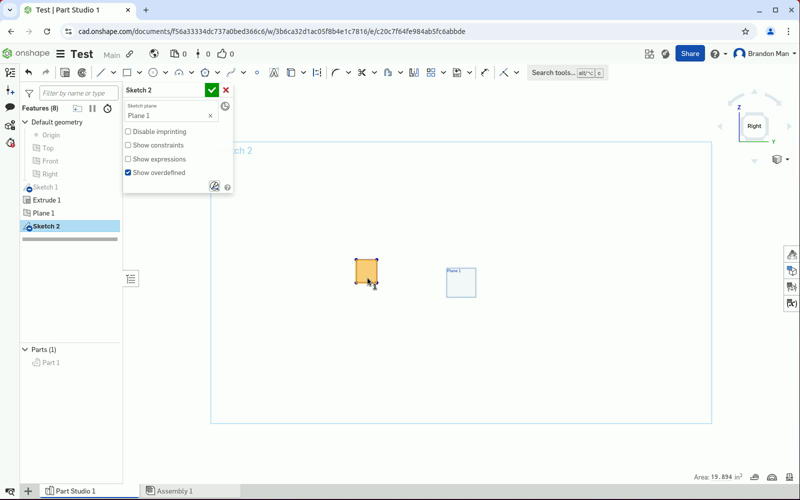
mouse_move(73, 352)
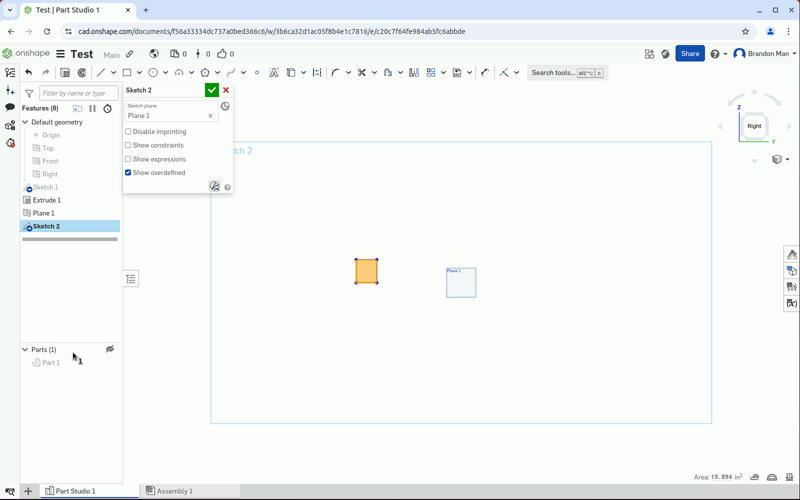
key(shift+y)
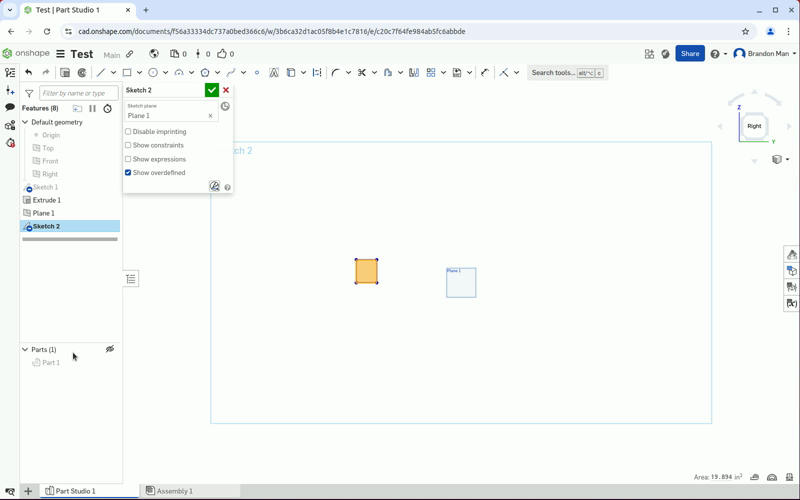
key(shift+e)
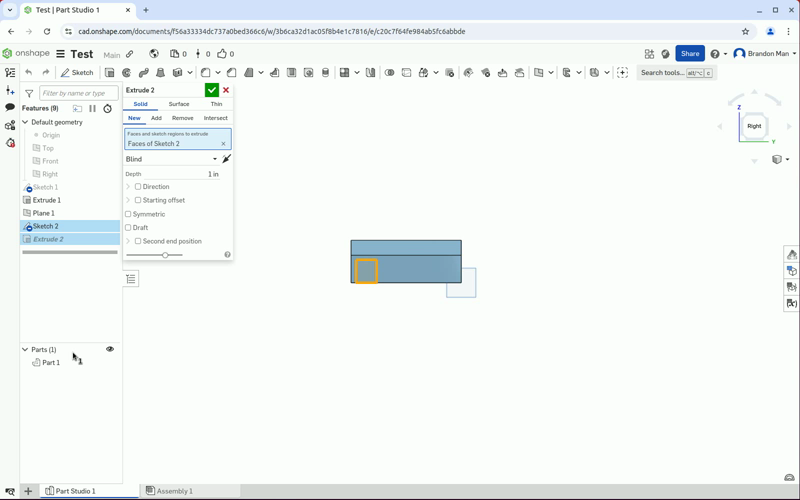
mouse_move(143, 106)
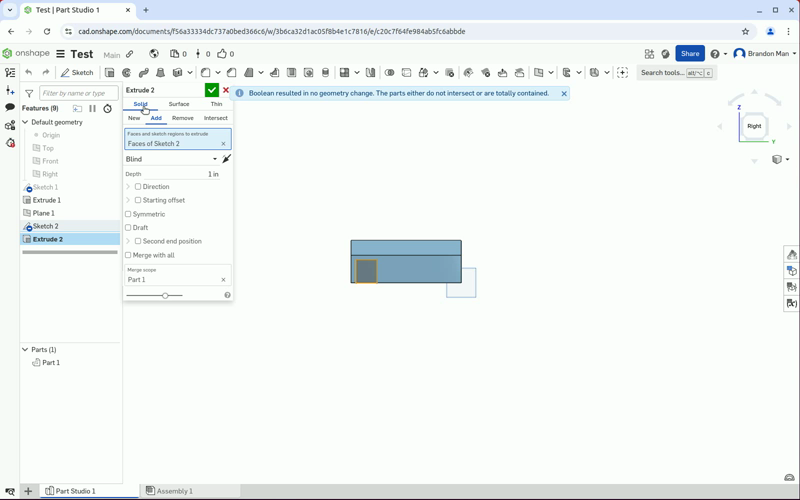
click(143, 106)
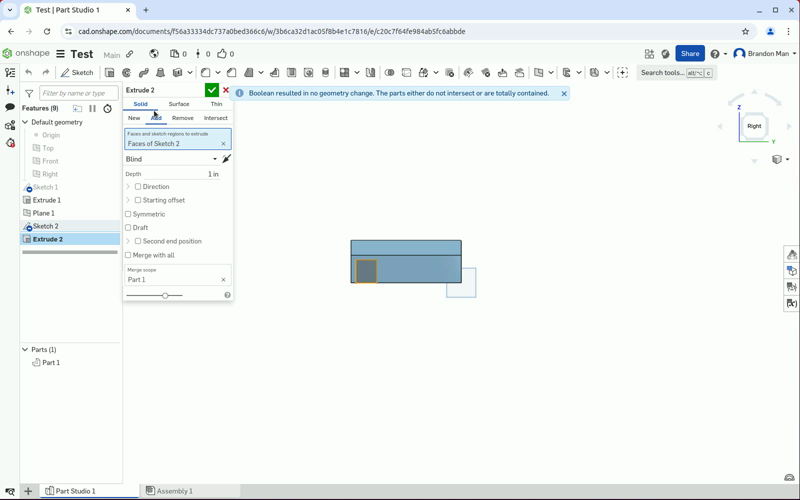
mouse_move(186, 120)
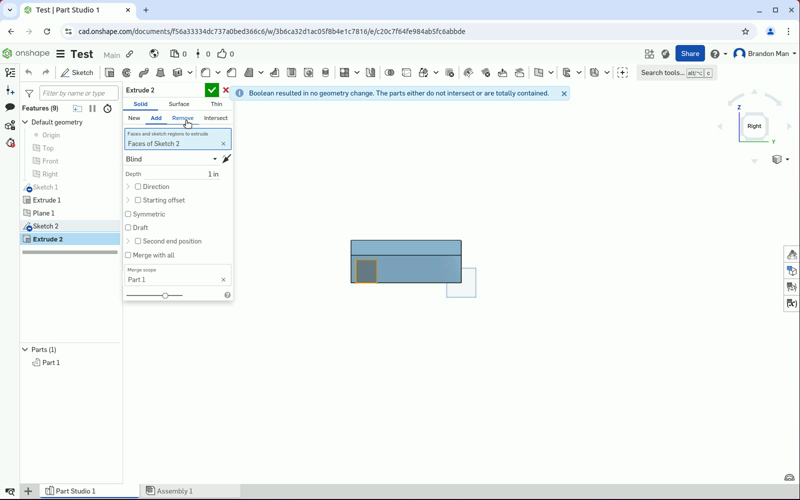
click(186, 120)
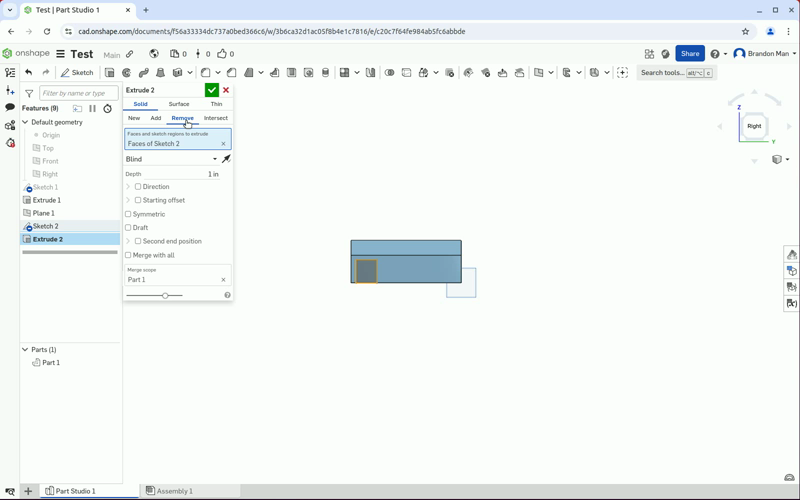
key(tab, 4)
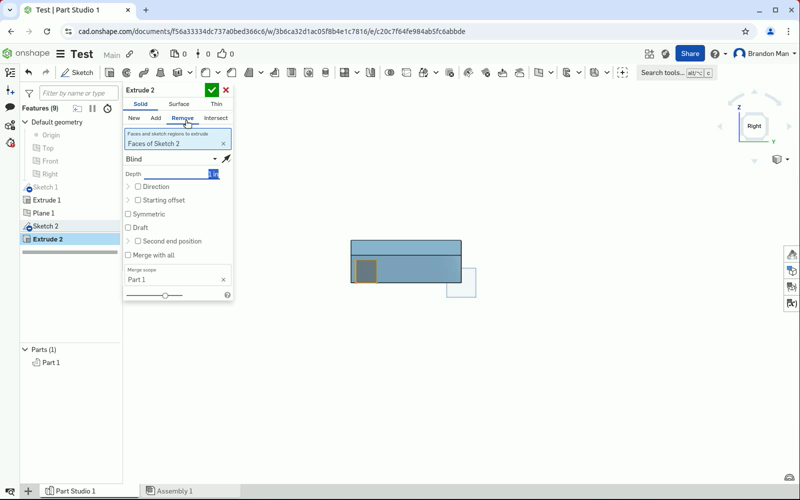
text(16.609)
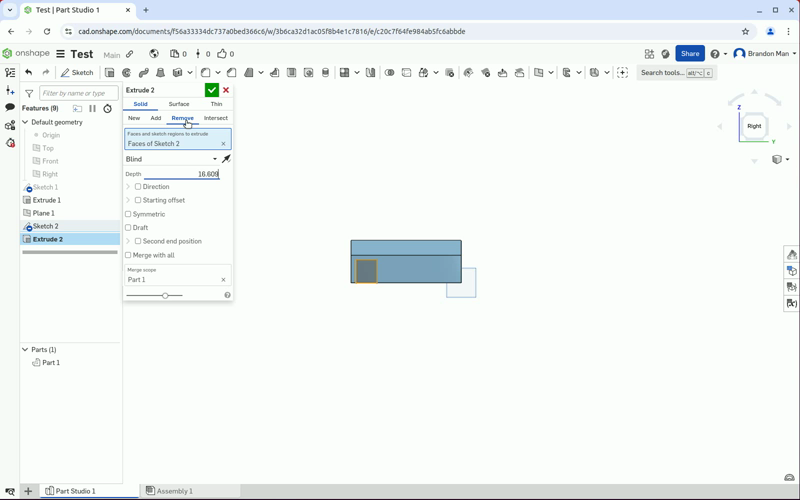
key(tab, 6)
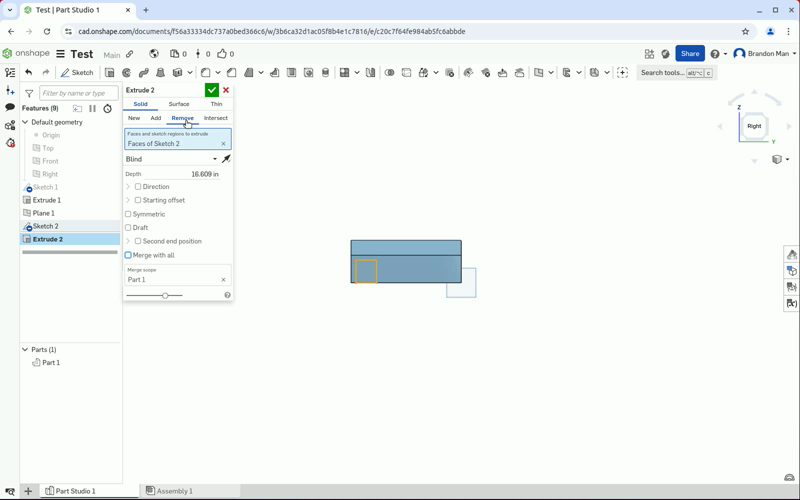
key(space)
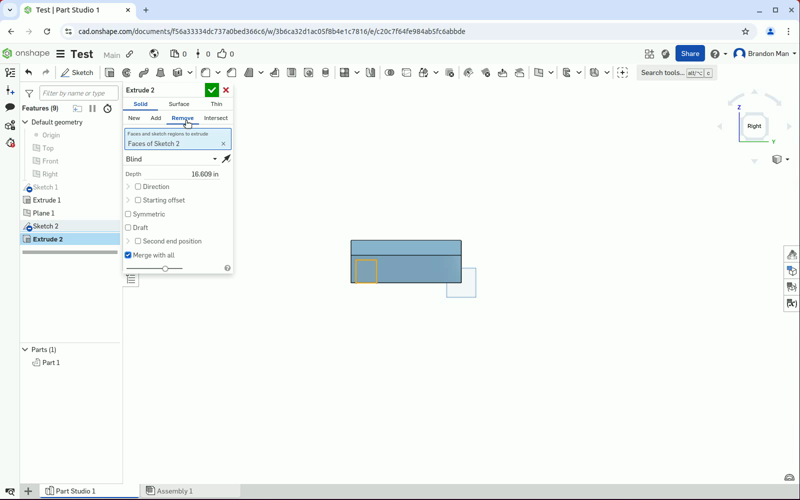
key(enter)
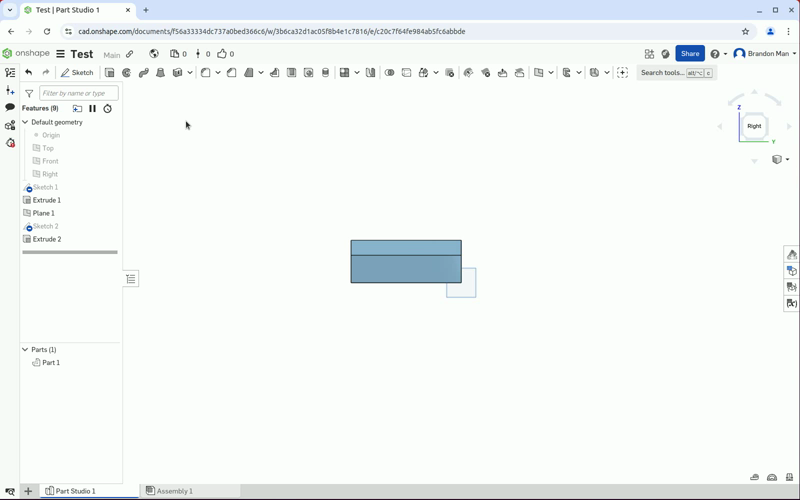
key(shift+h)
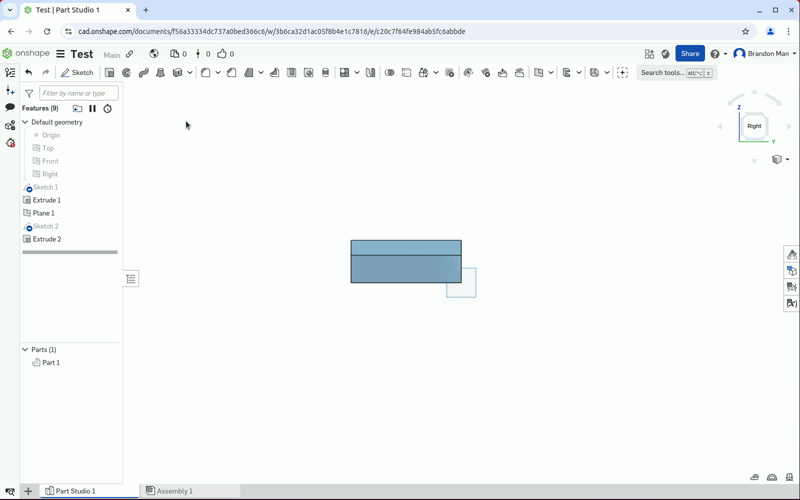
key(shift+h)
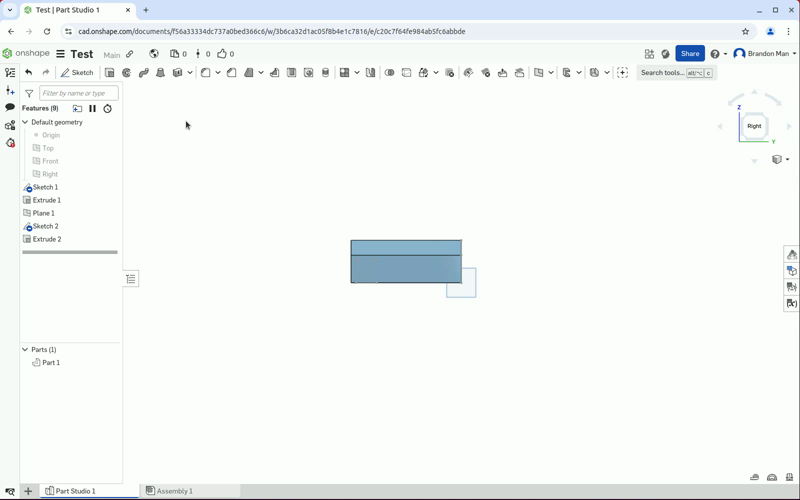
key(shift+7)
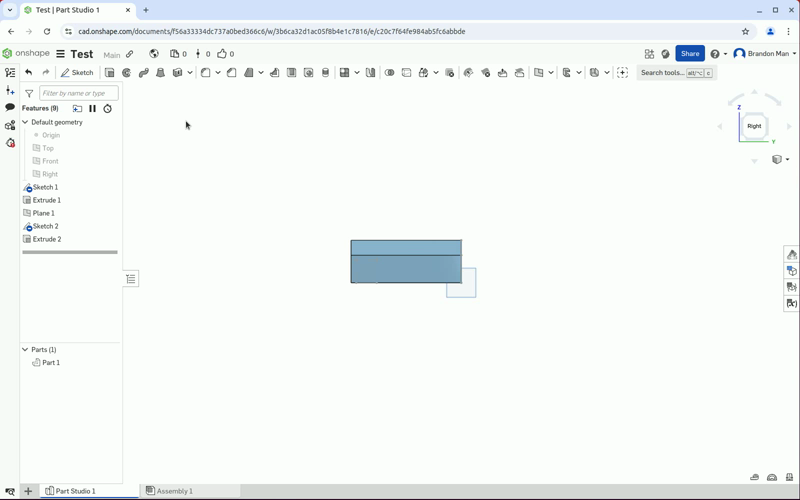
key(right, 2)
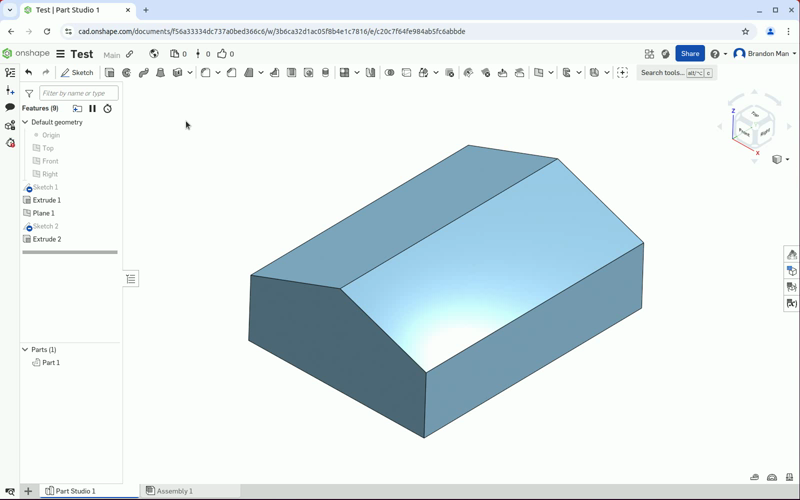
key(down, 2)
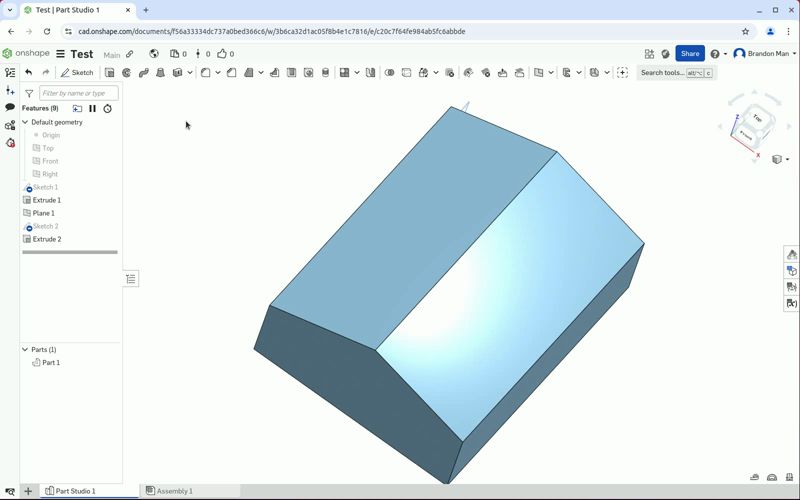
key(up, 2)
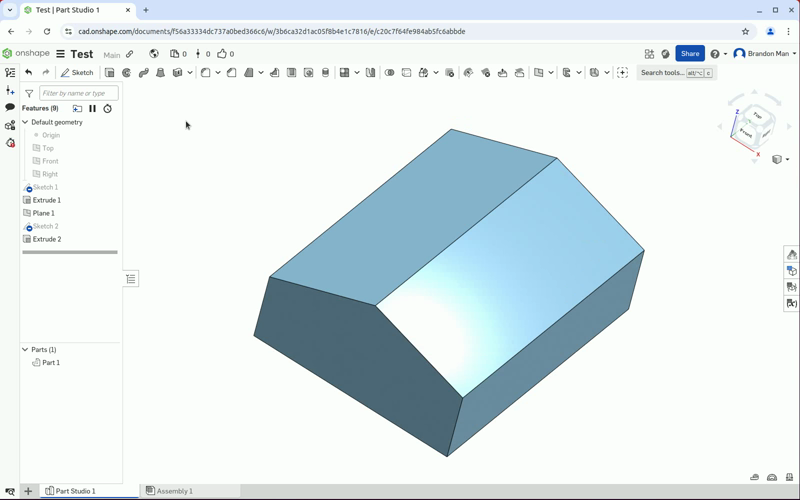
key(left, 2)
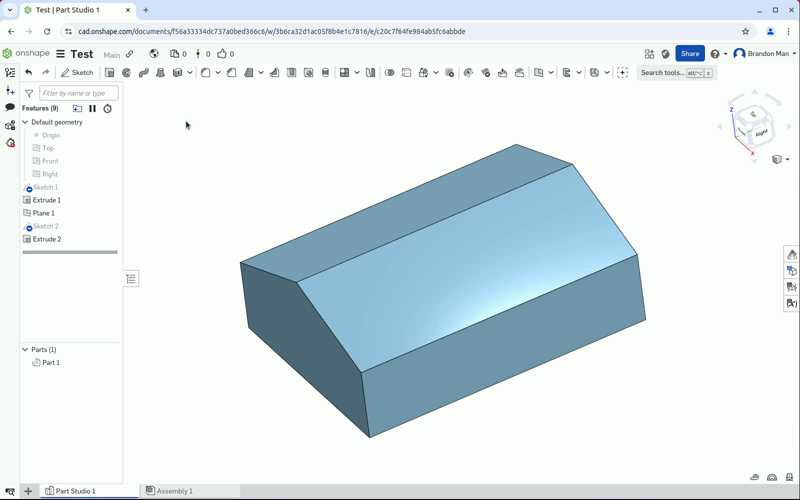
mouse_move(73, 189)
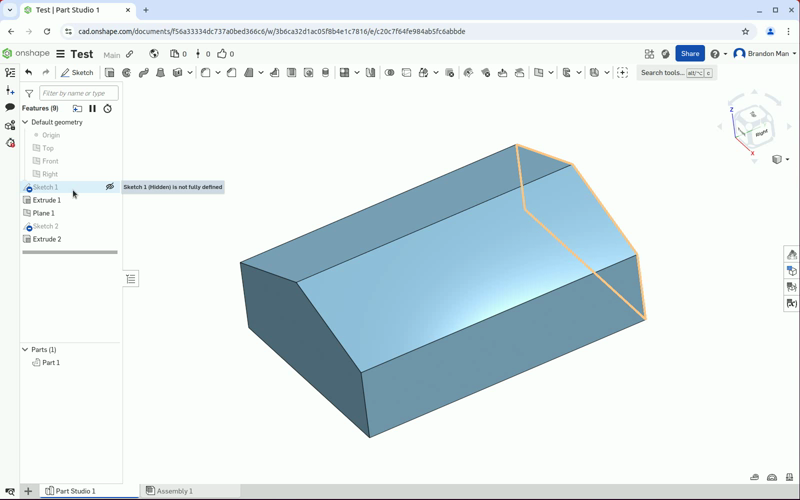
click(73, 189)